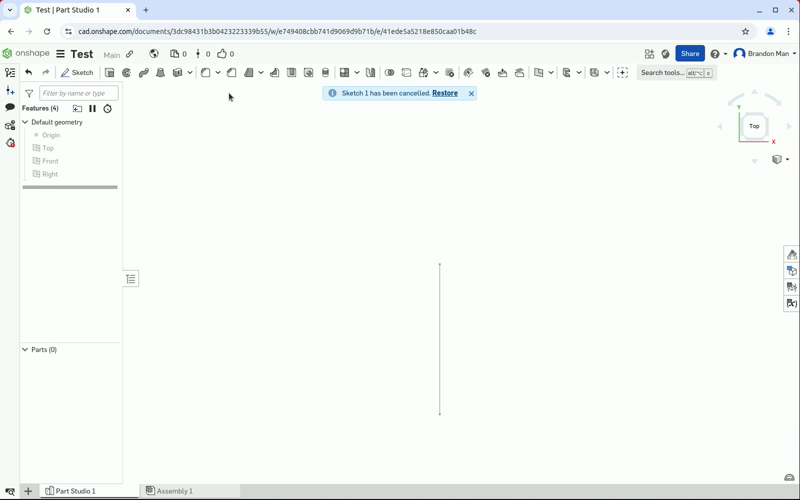
key(shift+h)
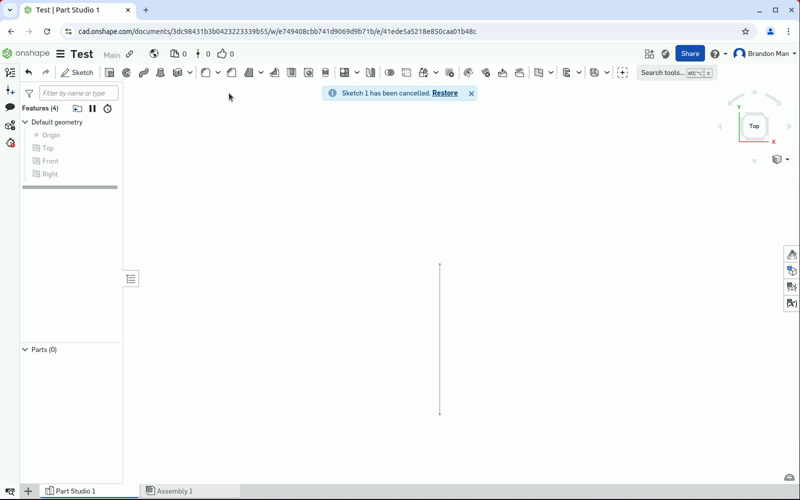
key(shift+s)
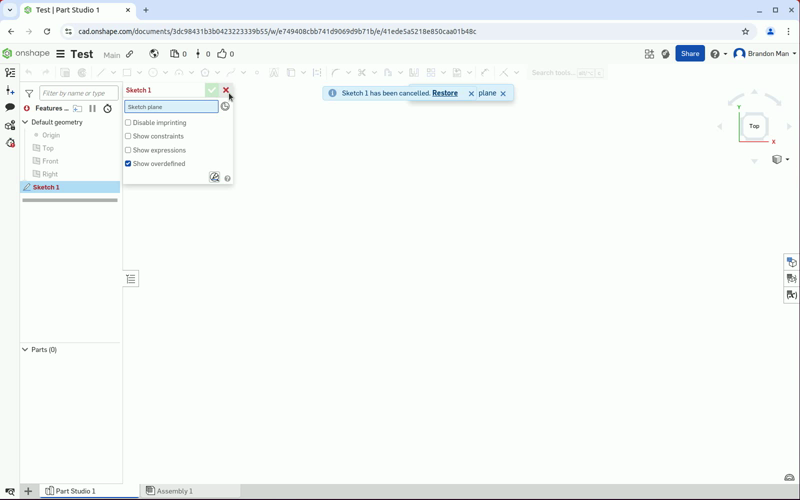
mouse_move(73, 150)
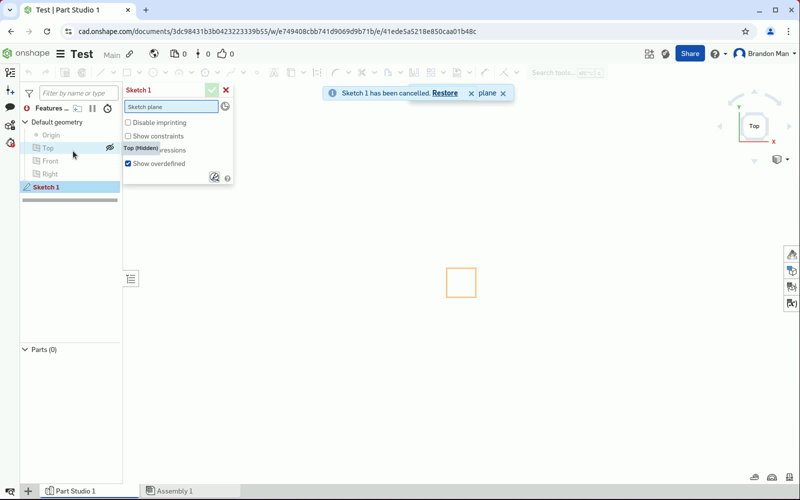
click(73, 150)
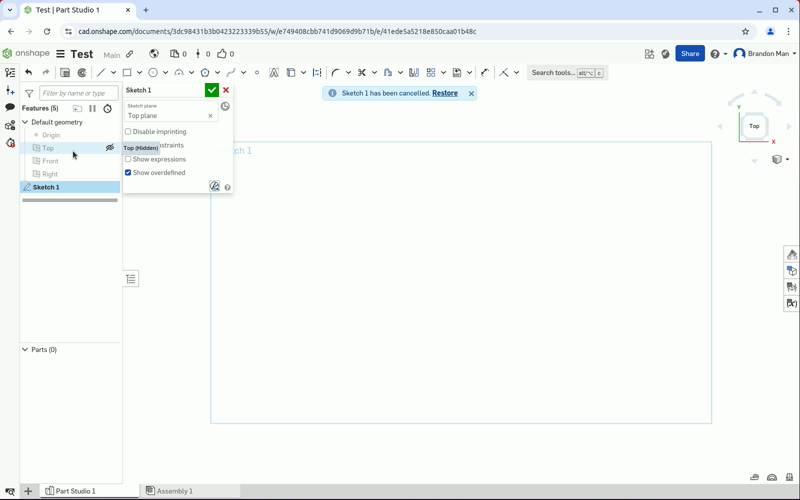
mouse_move(73, 352)
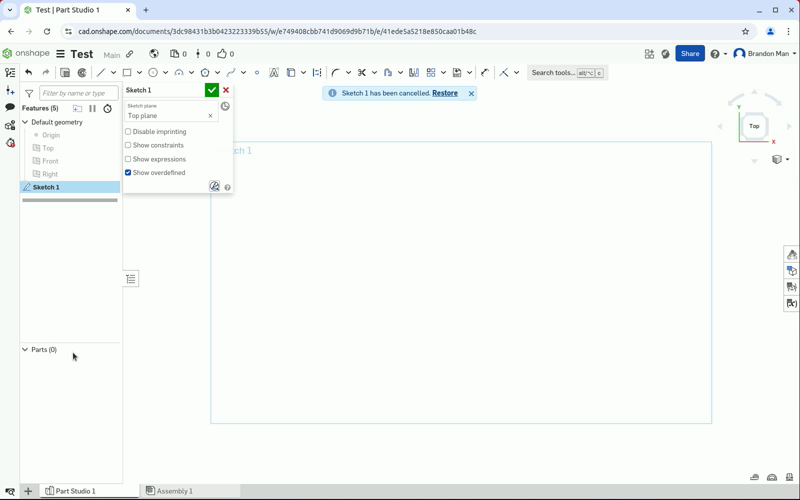
key(y)
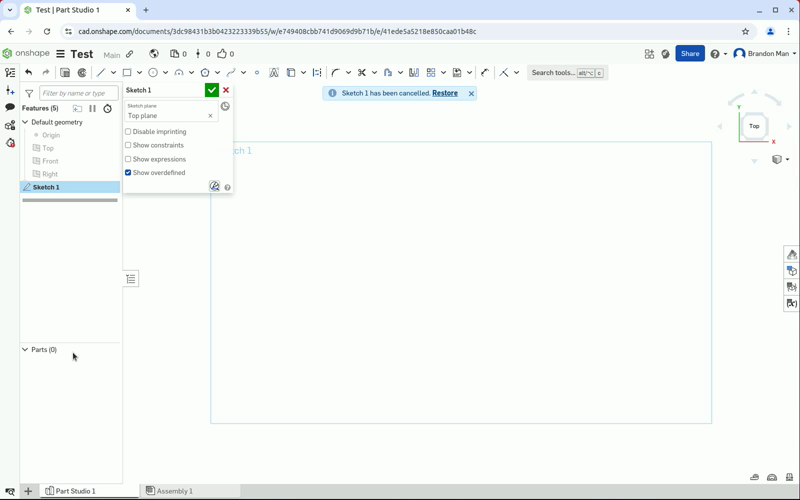
key(l)
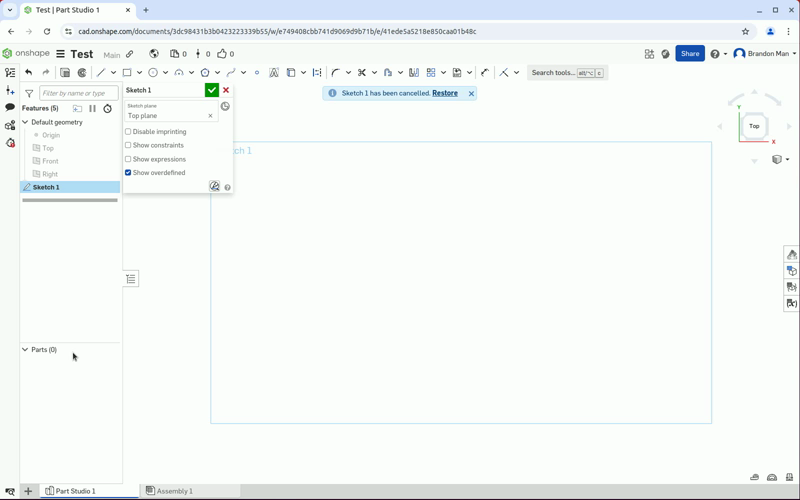
key_down(shift)
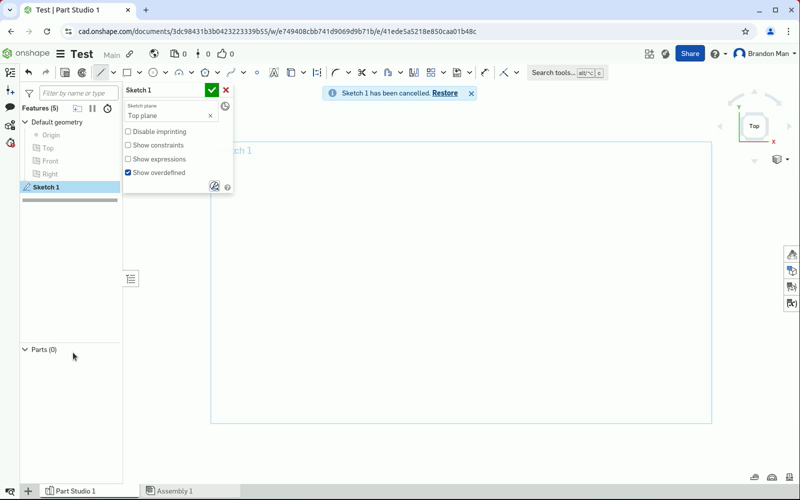
mouse_move(348, 332)
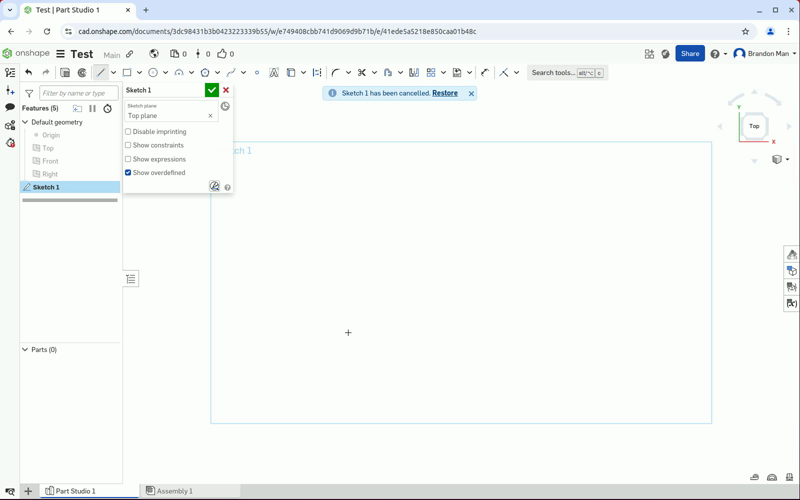
click(348, 332)
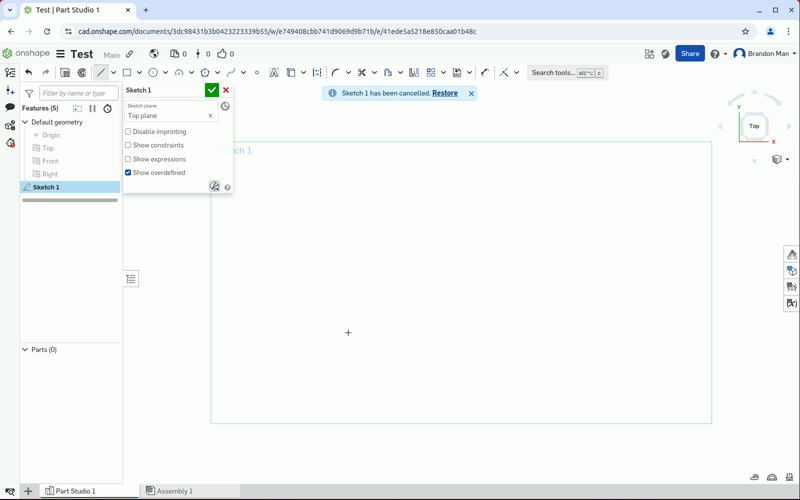
key_up(shift)
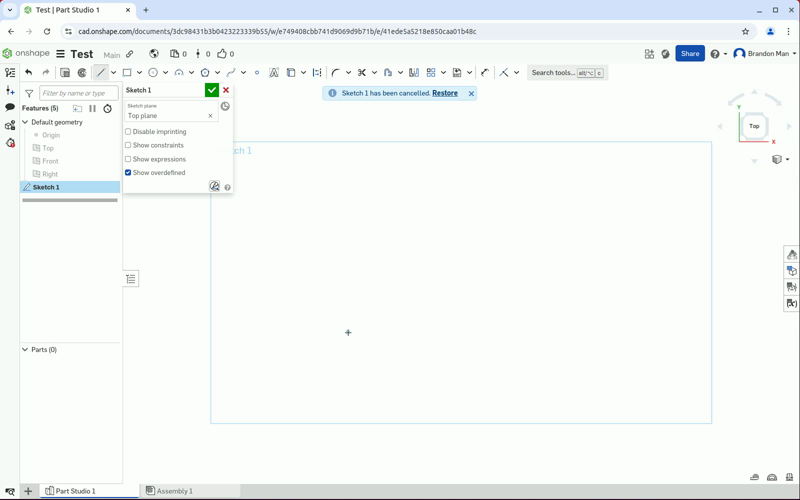
key_down(shift)
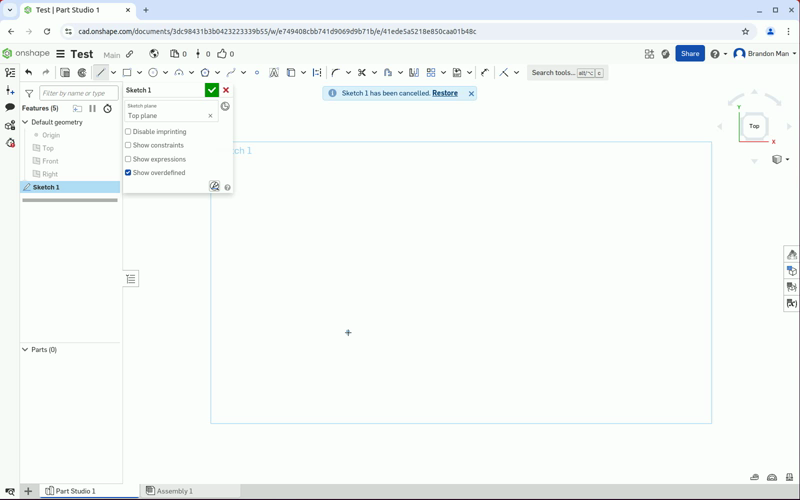
mouse_move(460, 332)
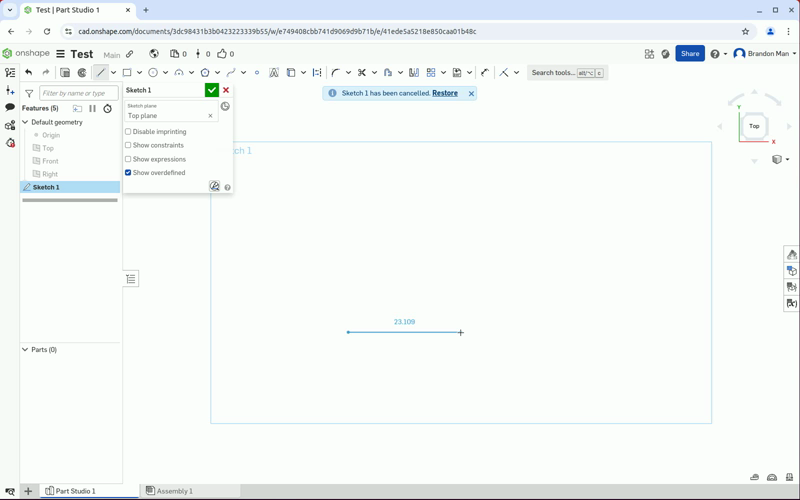
click(460, 332)
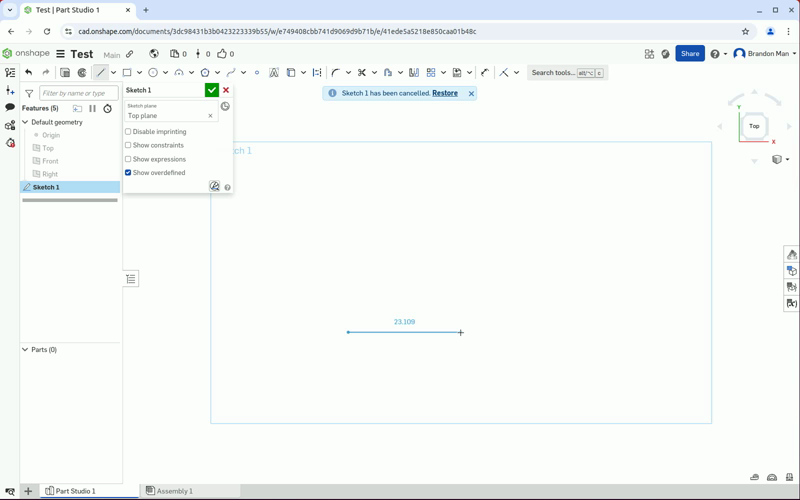
key_up(shift)
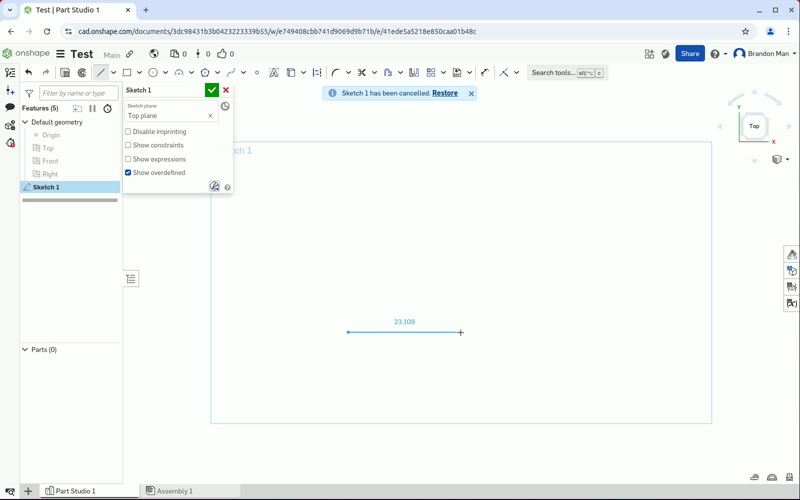
key_down(shift)
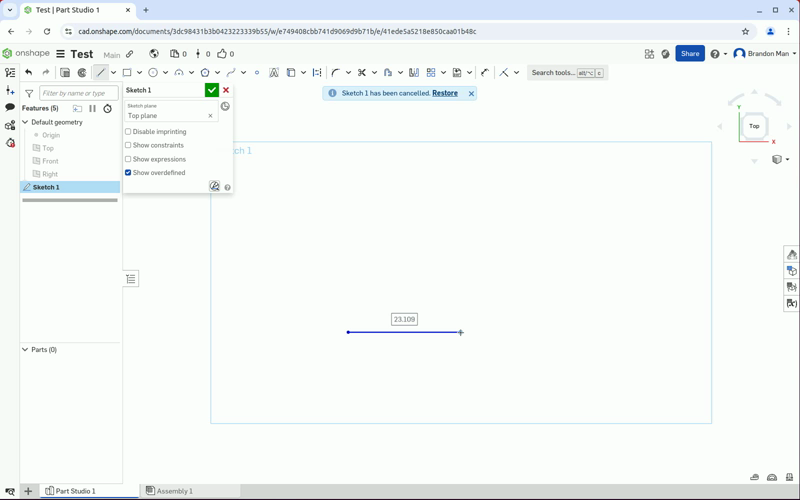
mouse_move(460, 269)
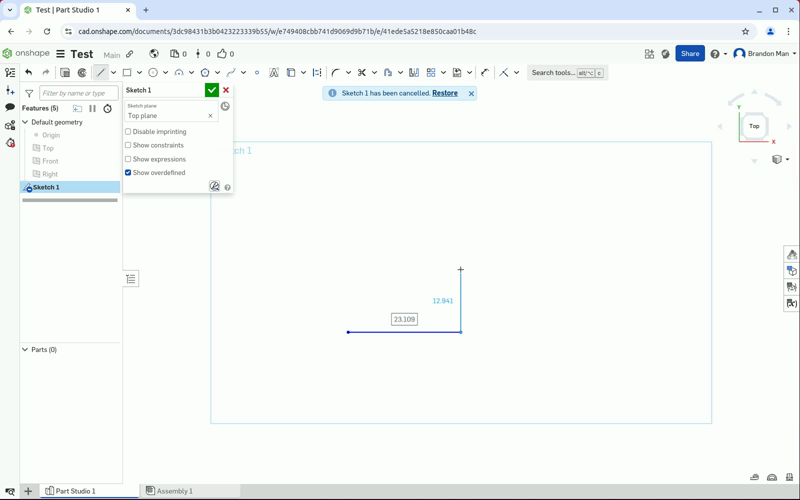
click(460, 269)
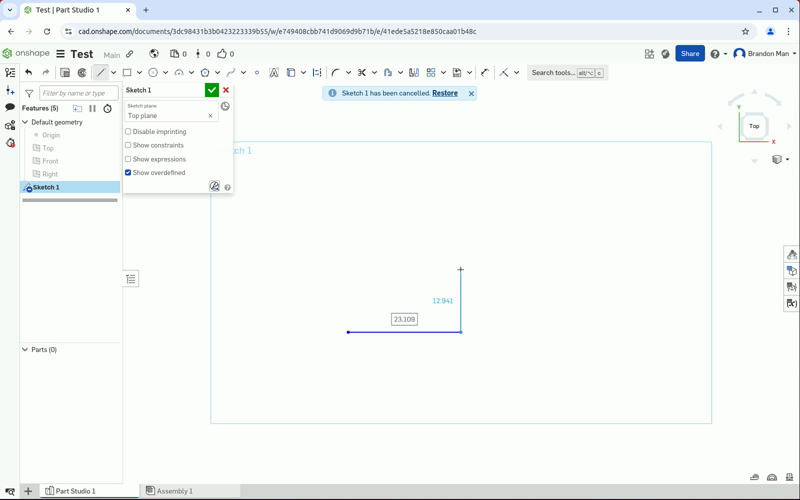
key_up(shift)
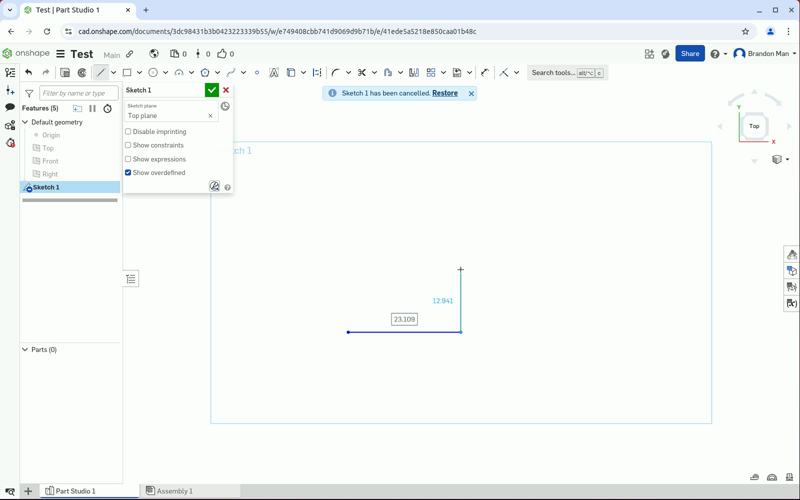
key_down(shift)
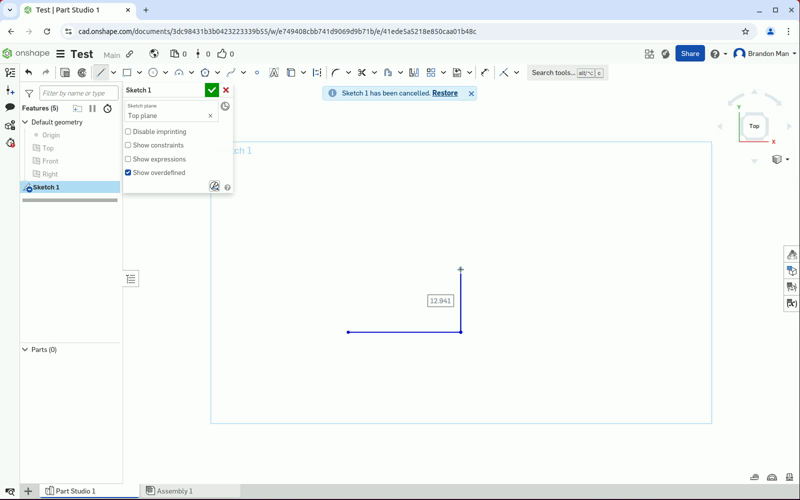
mouse_move(348, 269)
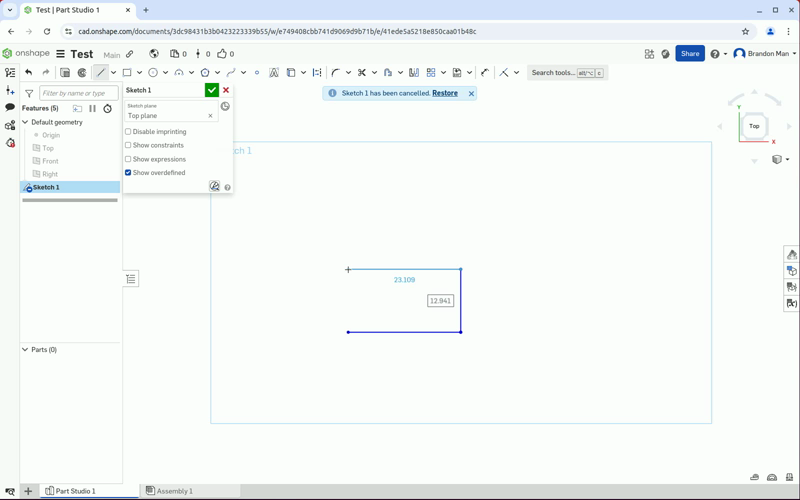
click(348, 269)
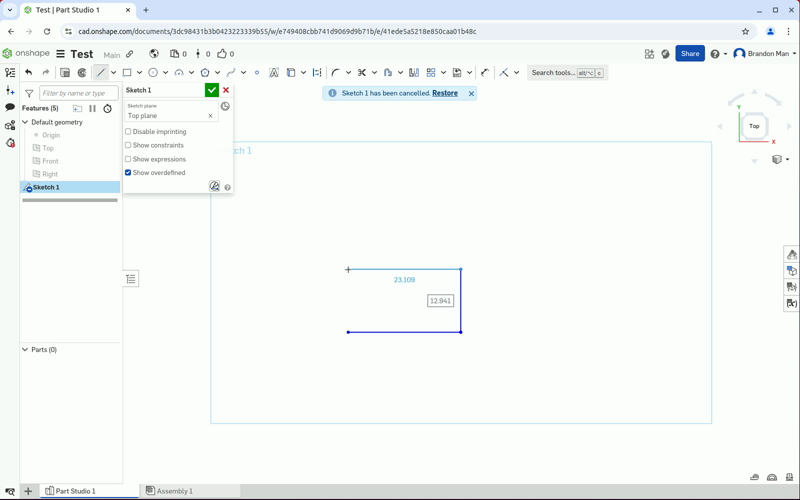
key_up(shift)
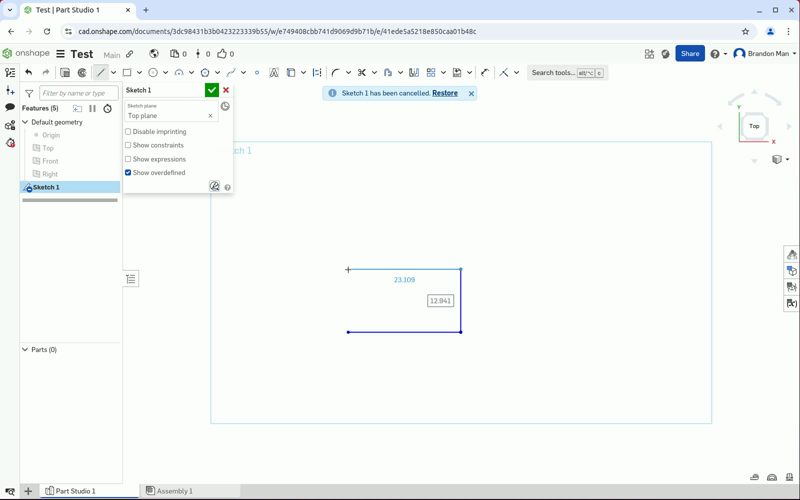
key_down(shift)
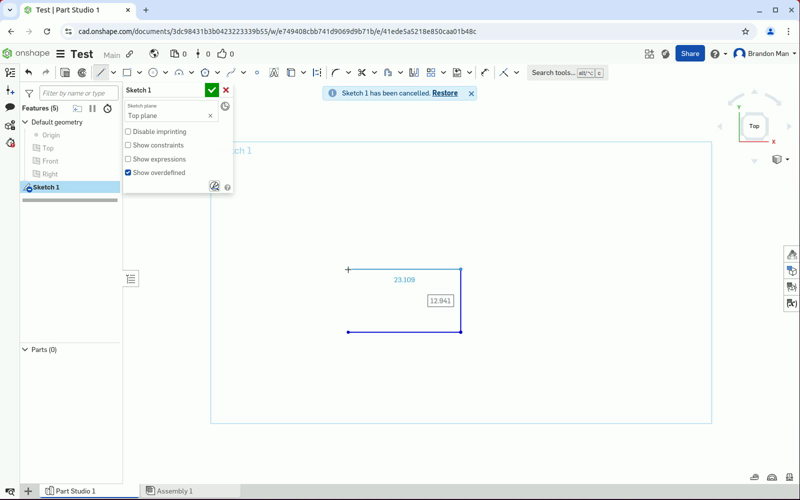
mouse_move(348, 332)
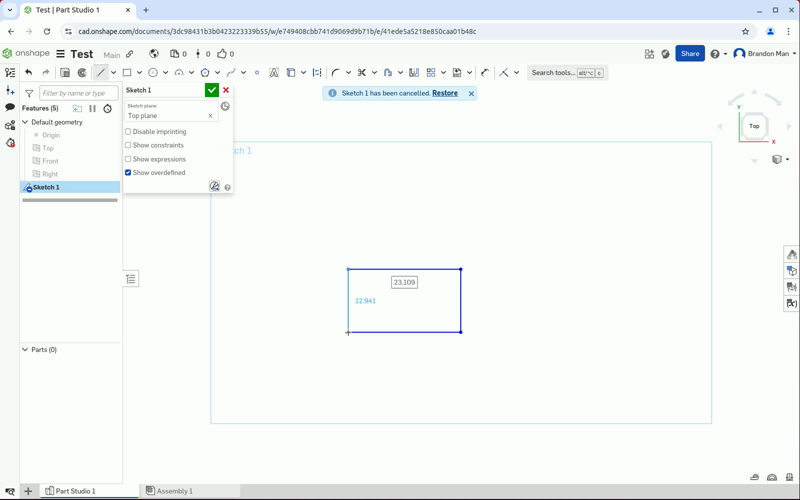
key_up(shift)
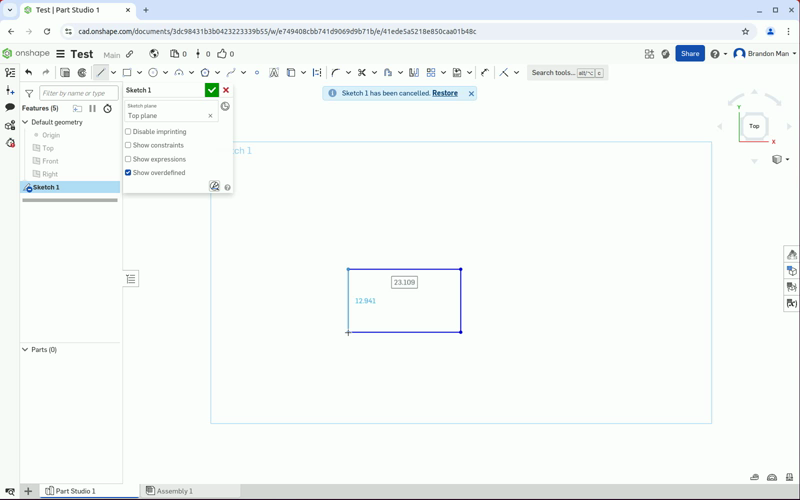
click(348, 332)
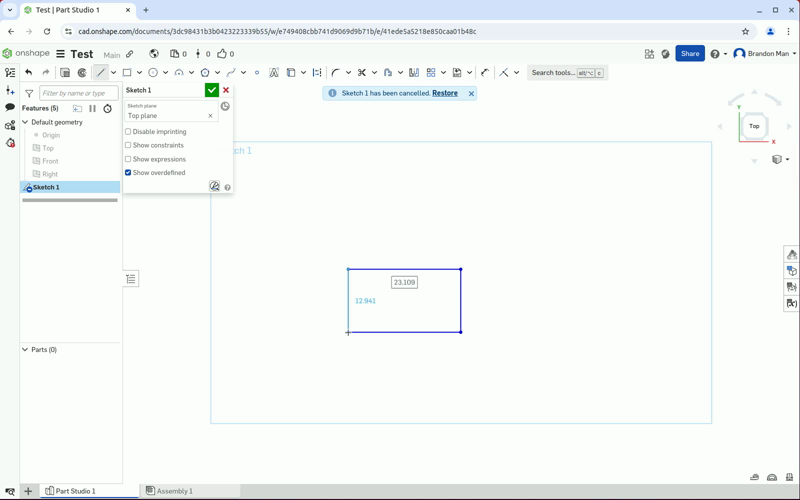
key(esc)
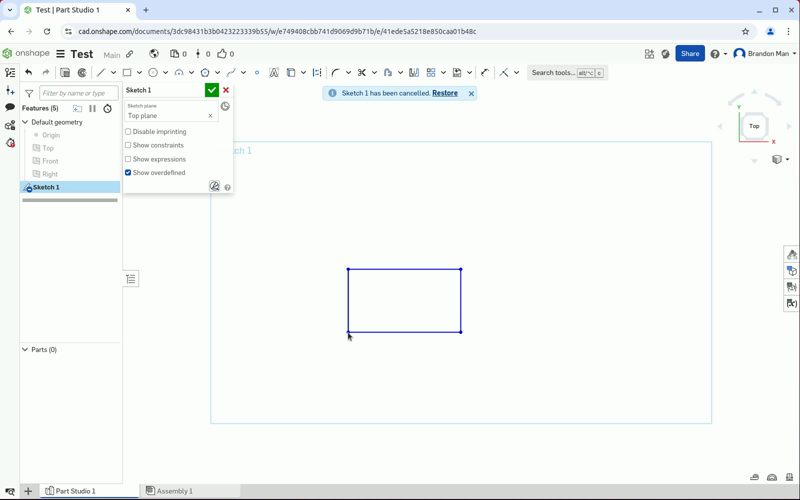
mouse_move(370, 288)
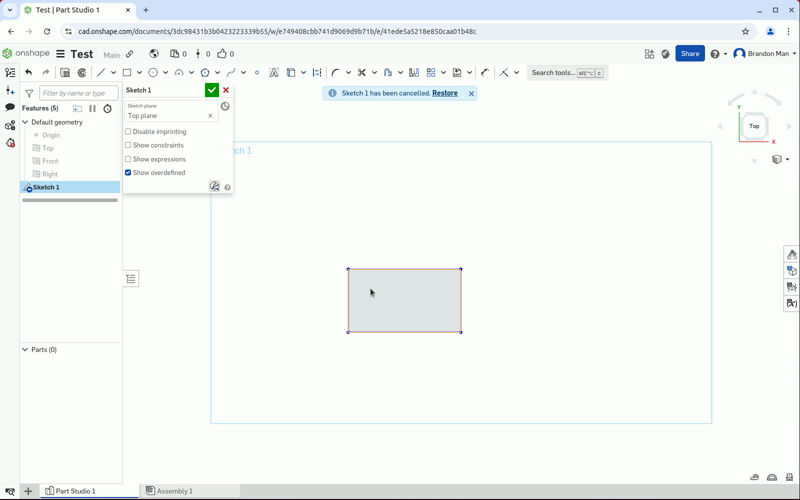
click(370, 288)
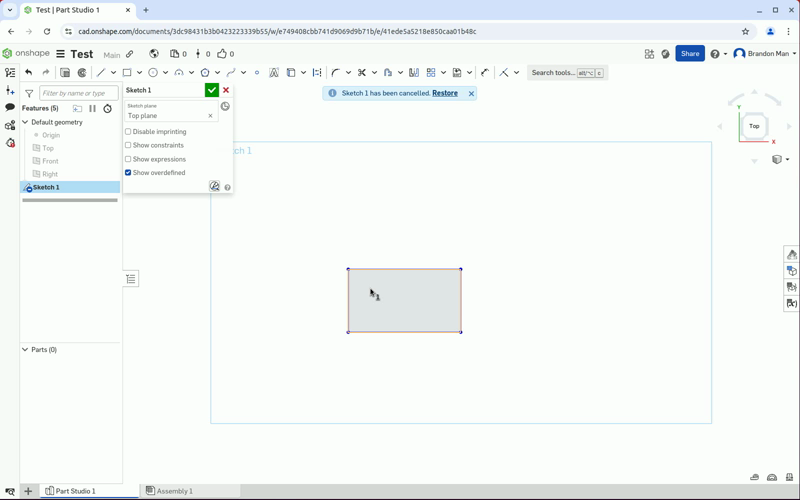
mouse_move(73, 352)
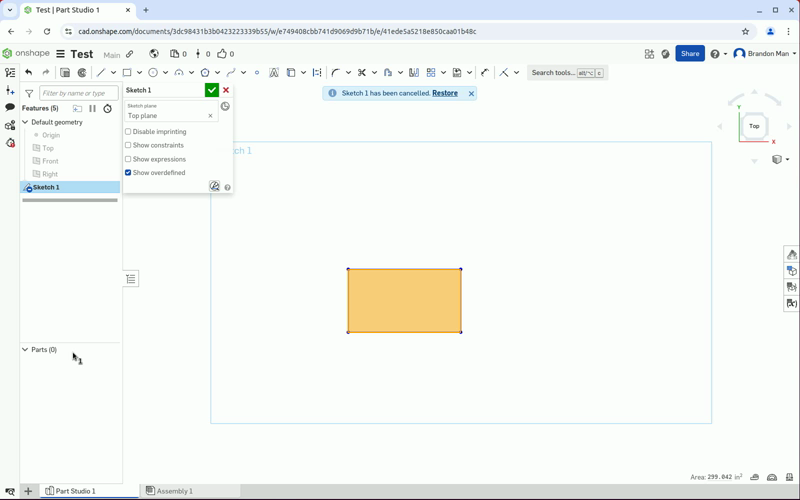
key(shift+y)
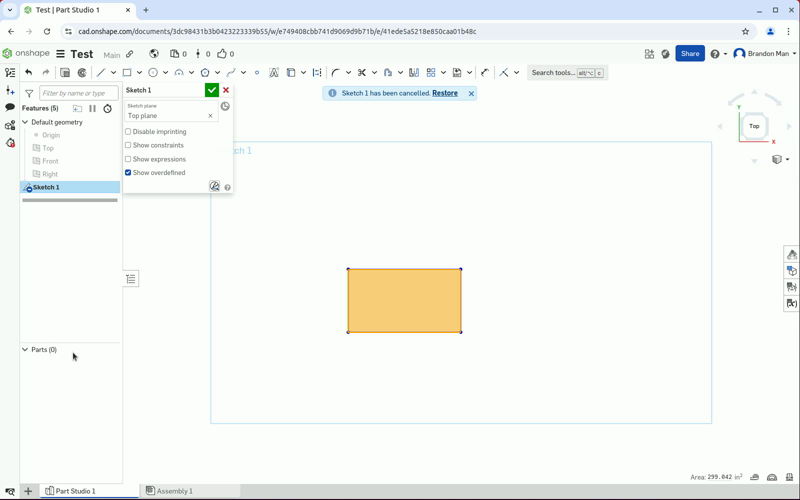
key(shift+e)
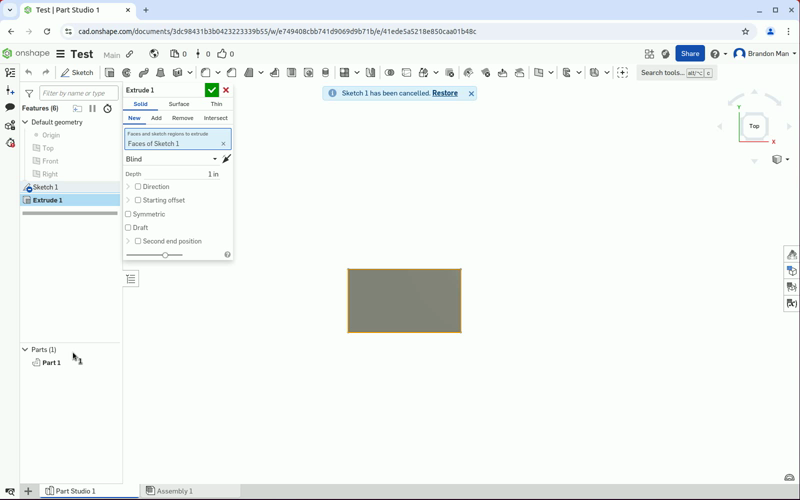
mouse_move(143, 106)
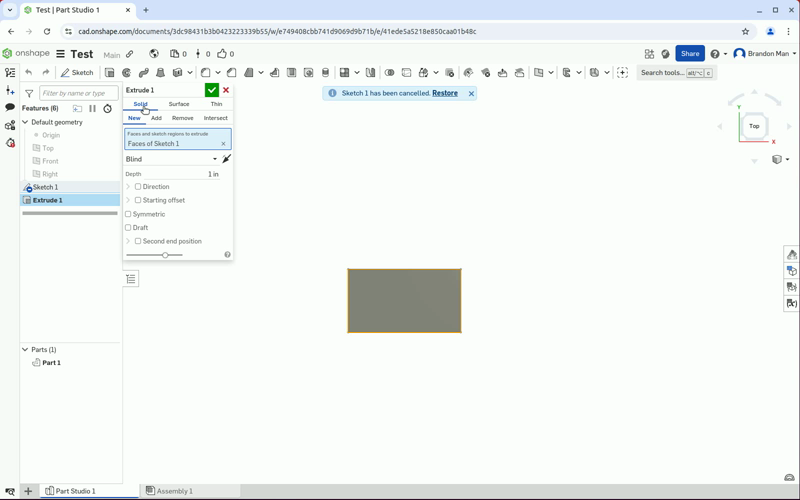
click(143, 106)
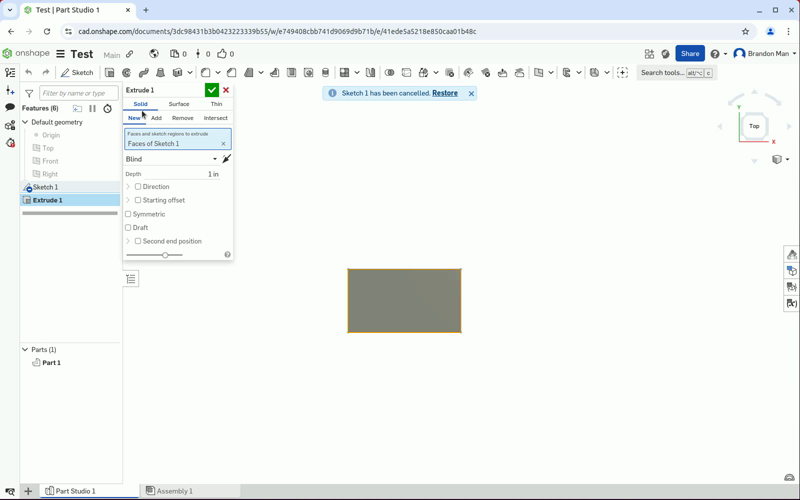
mouse_move(137, 120)
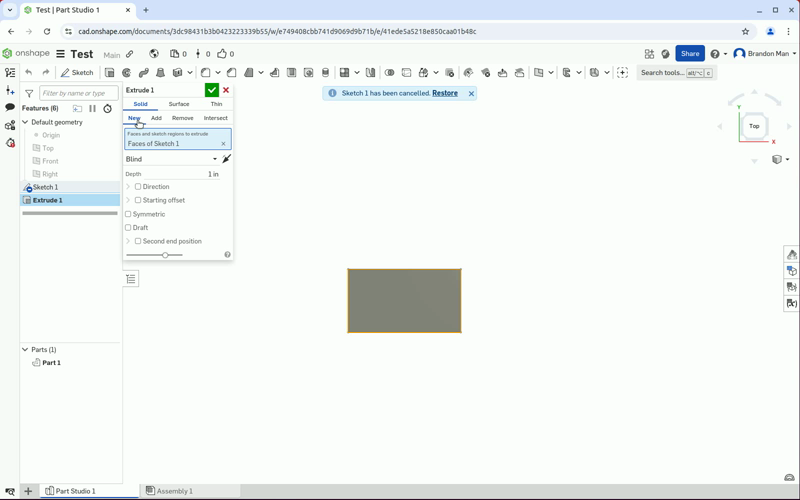
click(137, 120)
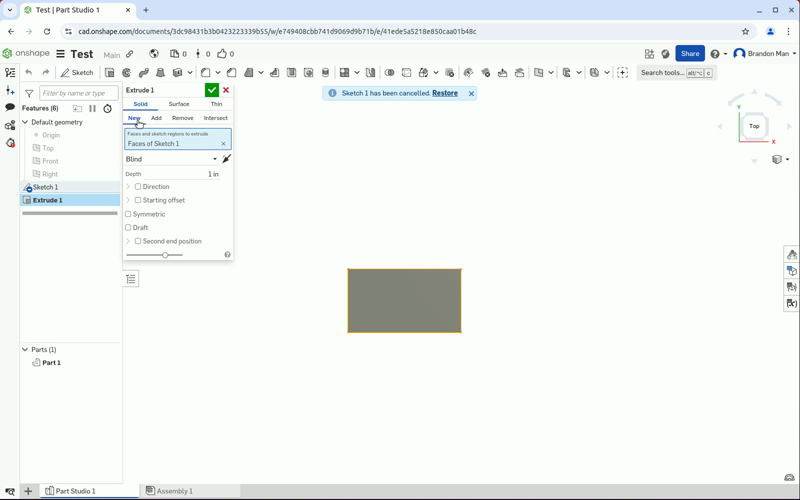
key(tab, 4)
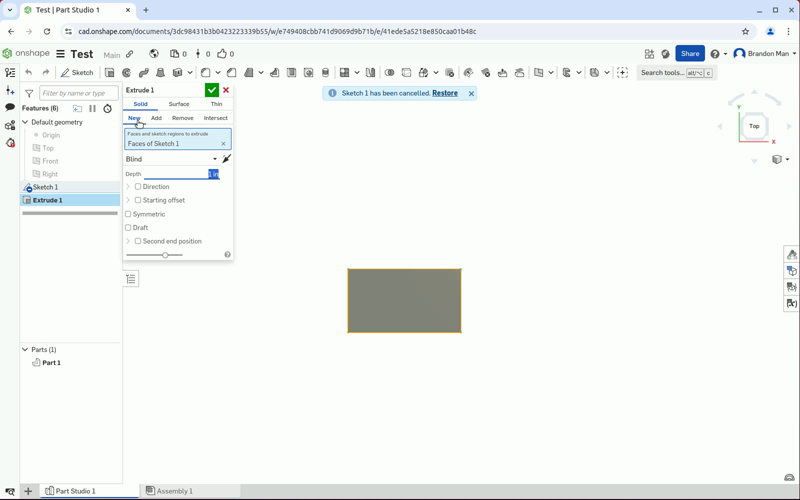
text(5.777)
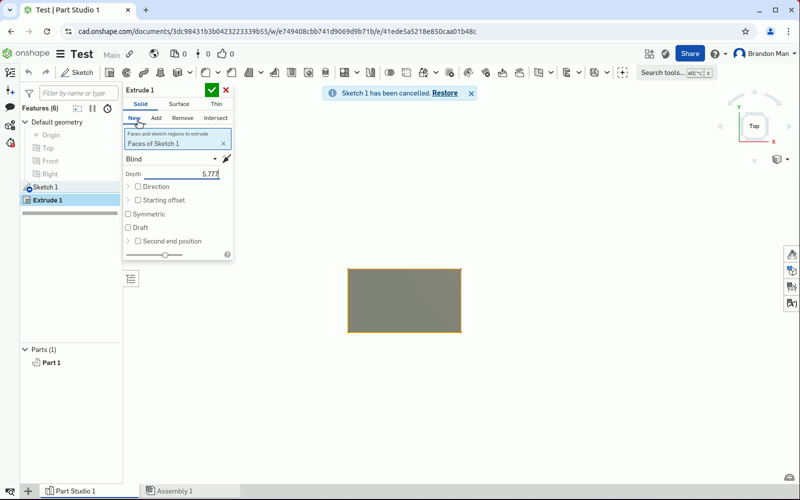
key(enter)
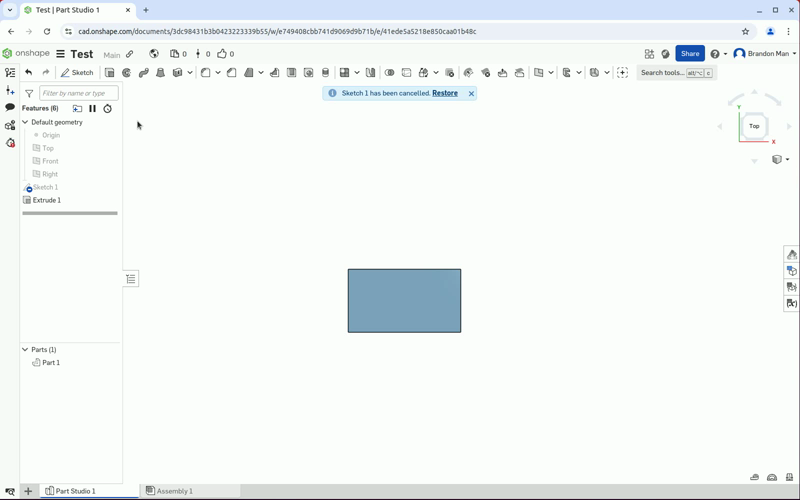
key(shift+h)
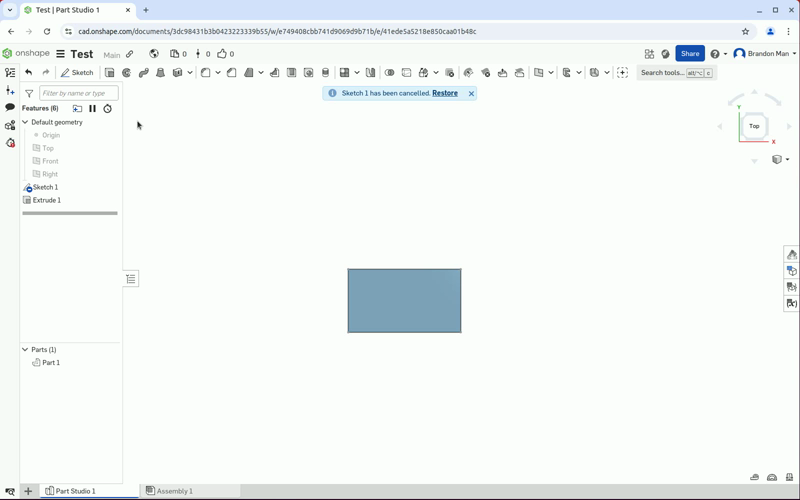
key(shift+h)
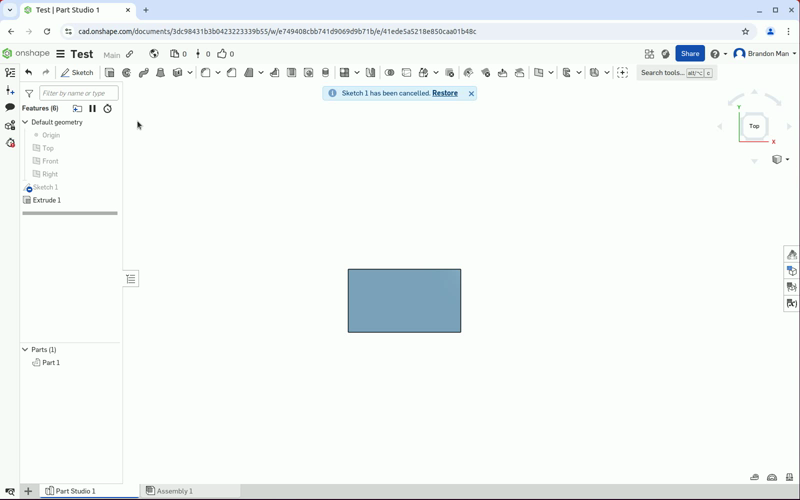
mouse_move(73, 189)
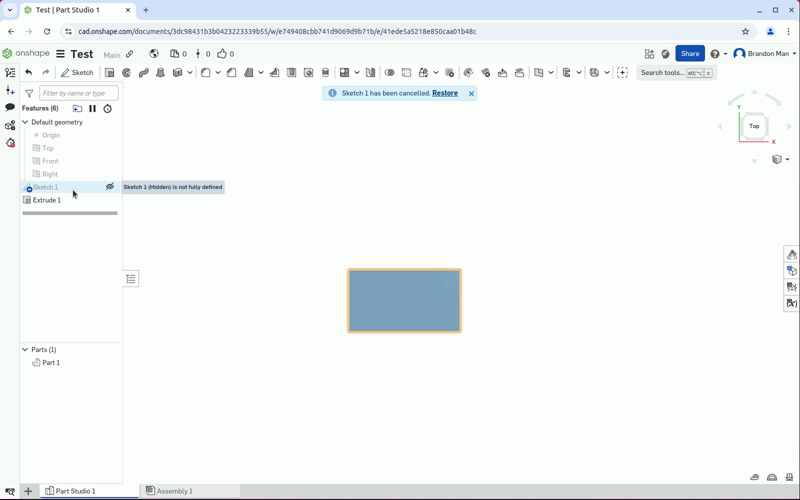
click(73, 189)
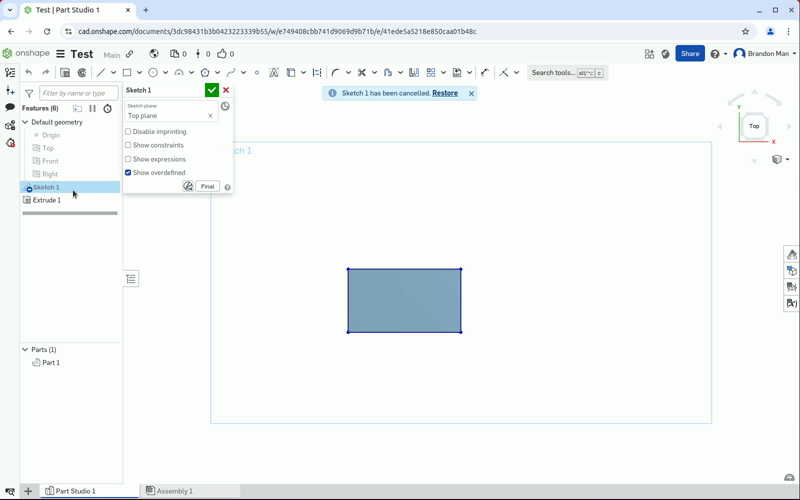
mouse_move(229, 92)
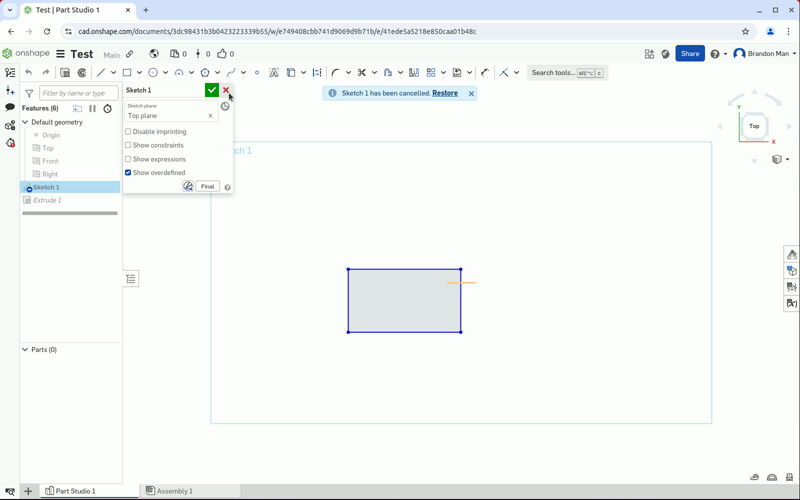
click(229, 92)
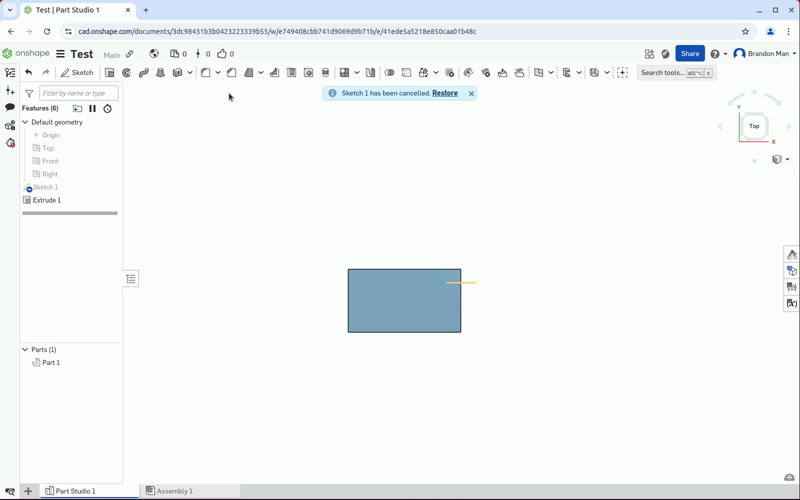
mouse_move(541, 75)
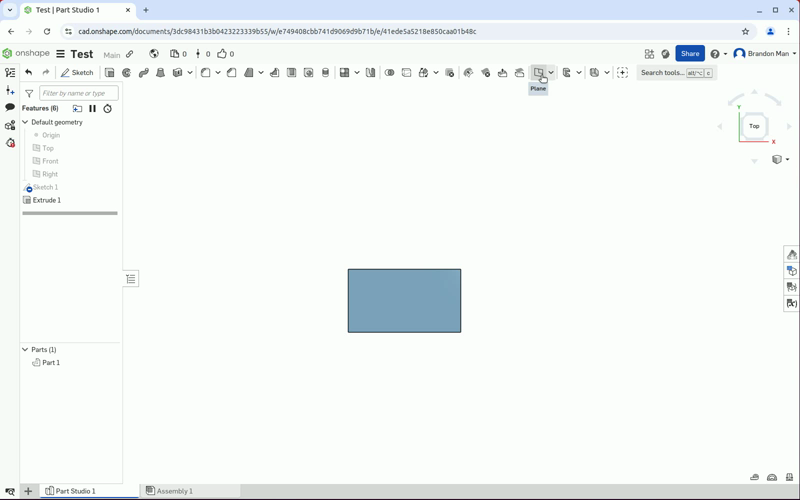
click(541, 75)
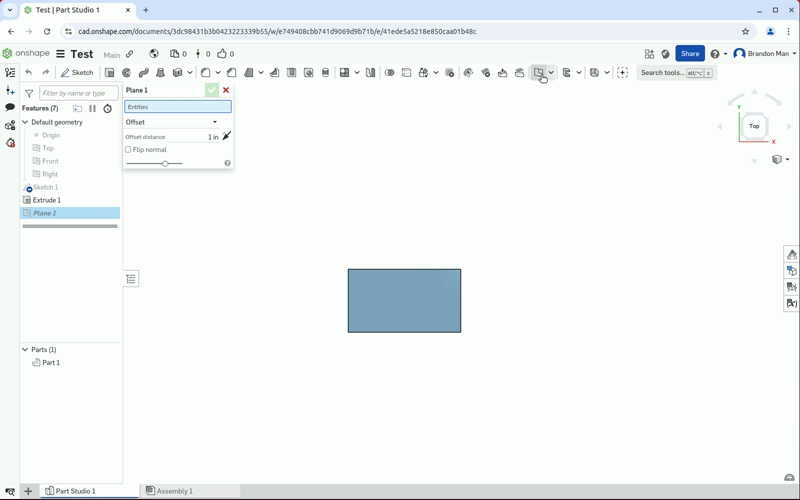
mouse_move(73, 150)
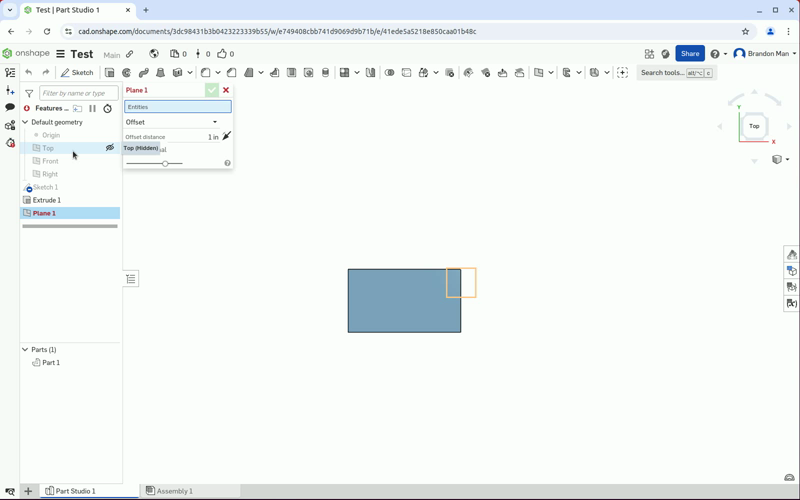
click(73, 150)
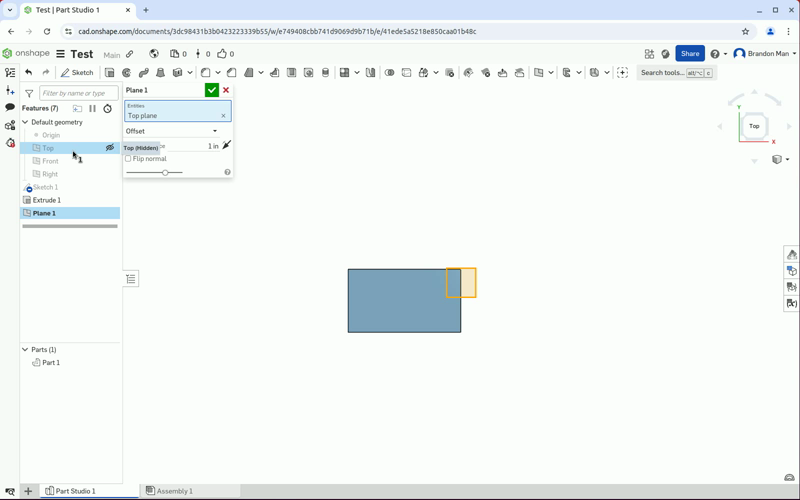
key(tab, 2)
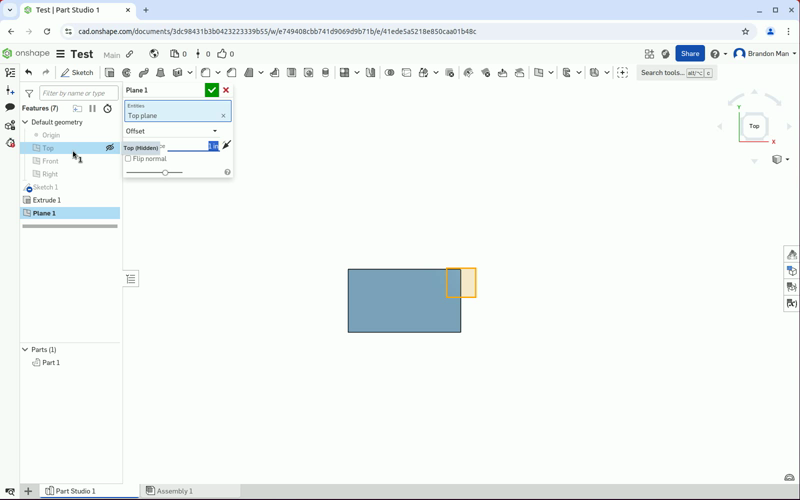
text(5.792)
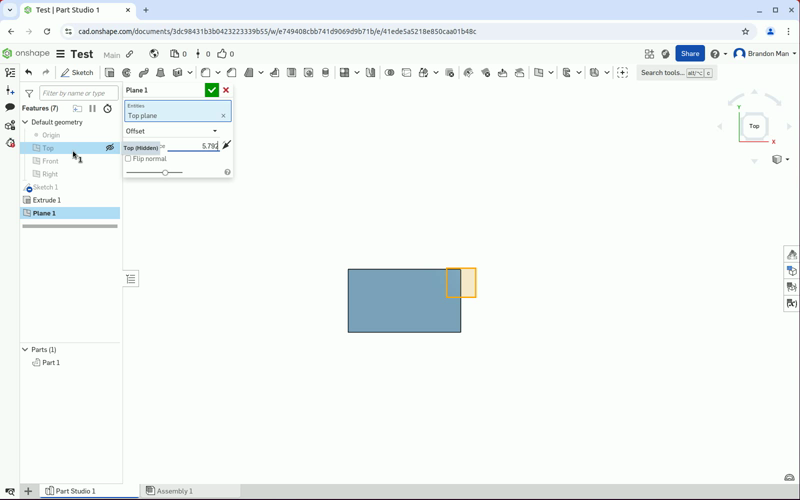
key(enter, 2)
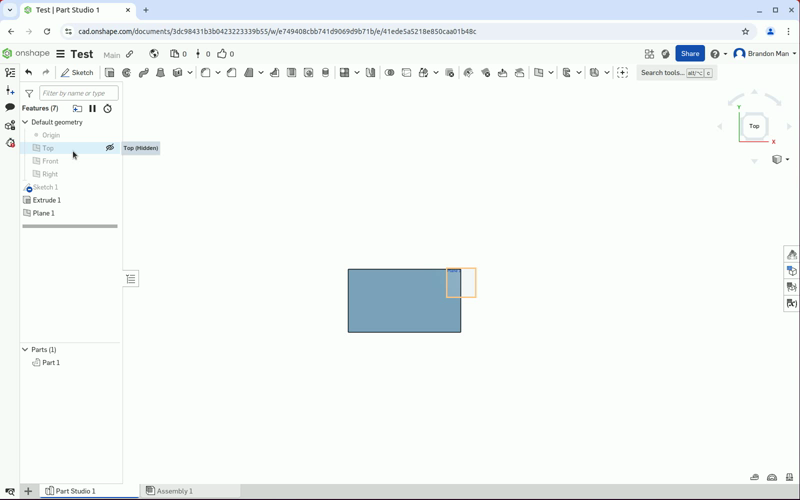
key(shift+s)
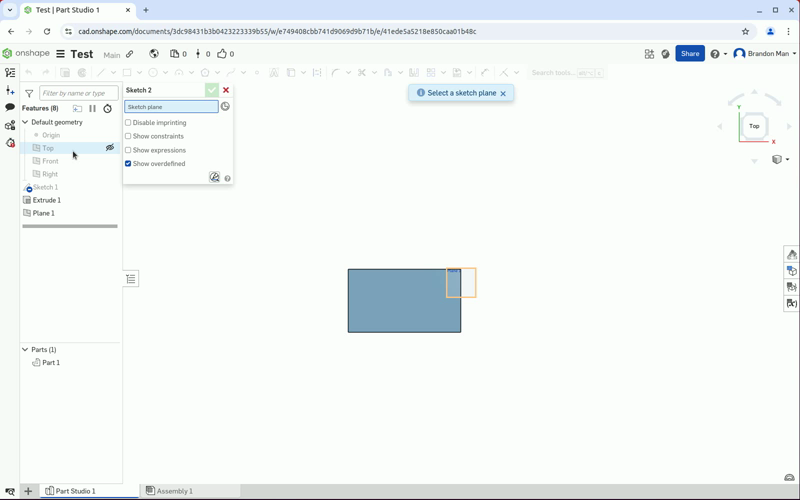
mouse_move(73, 215)
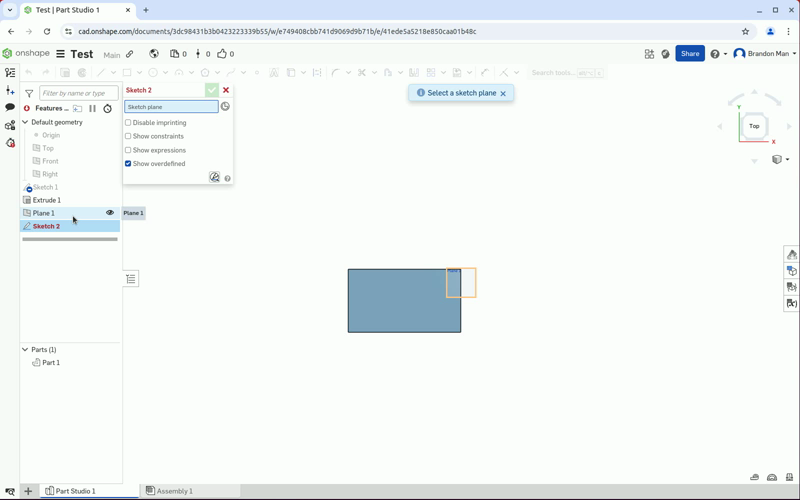
click(73, 215)
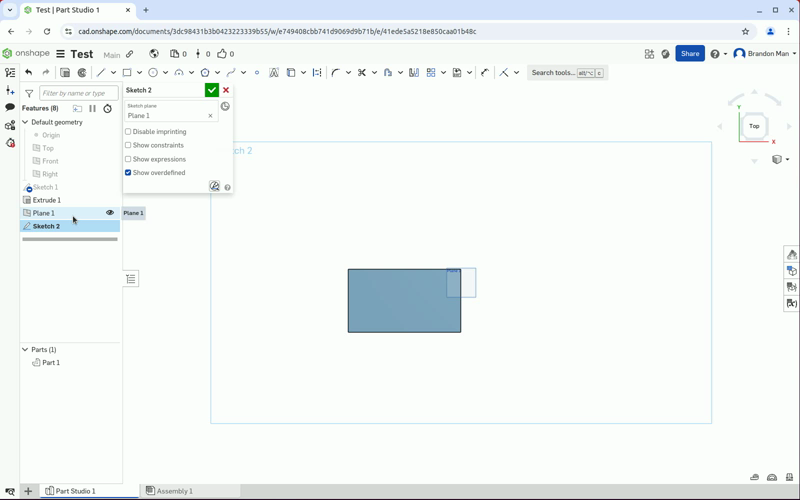
mouse_move(73, 352)
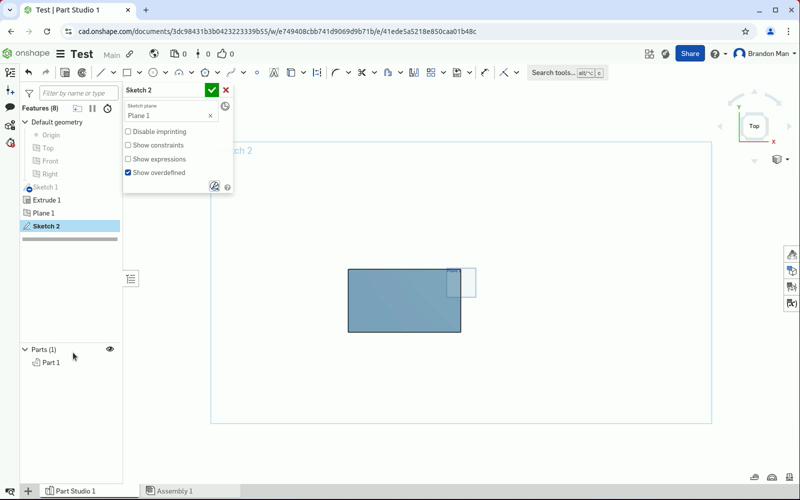
key(y)
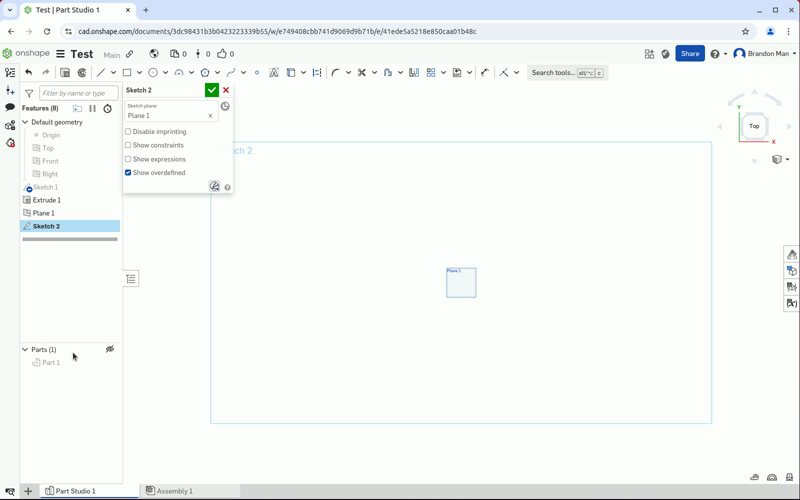
key(c)
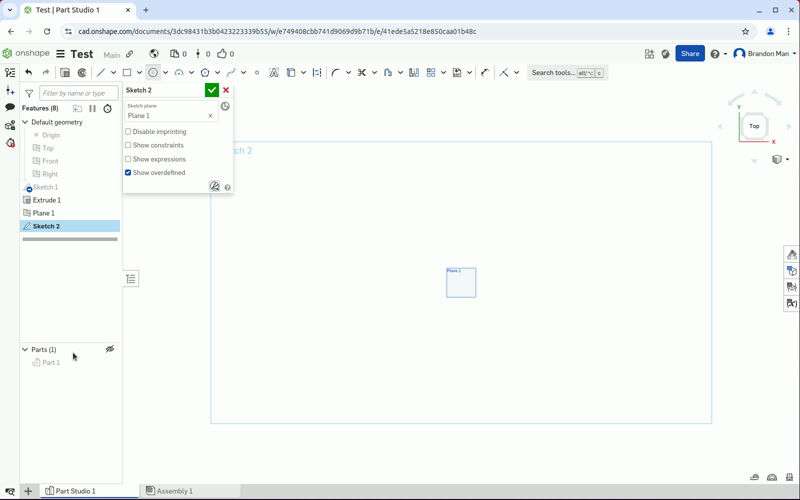
key_down(shift)
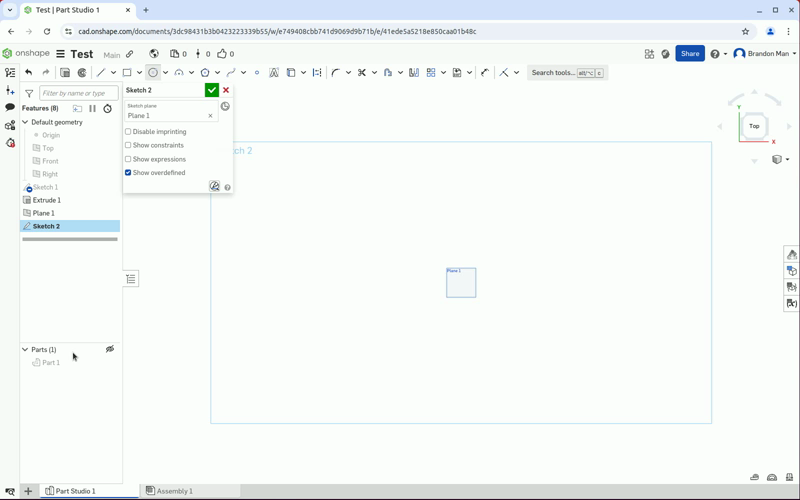
mouse_move(377, 297)
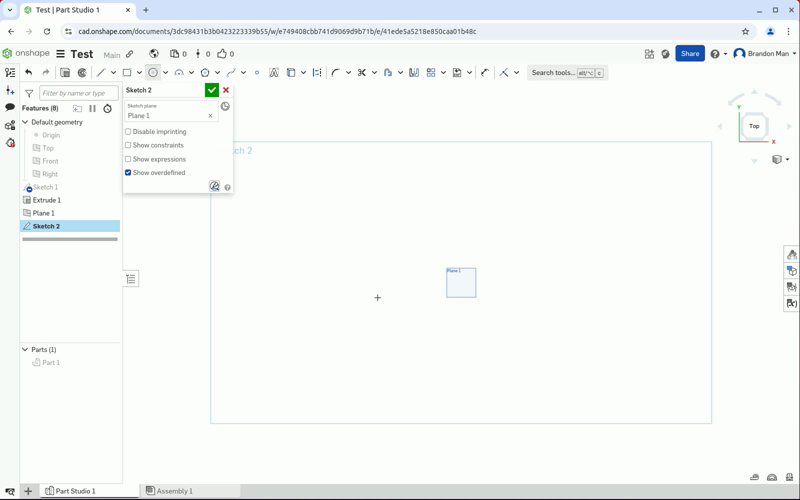
click(377, 297)
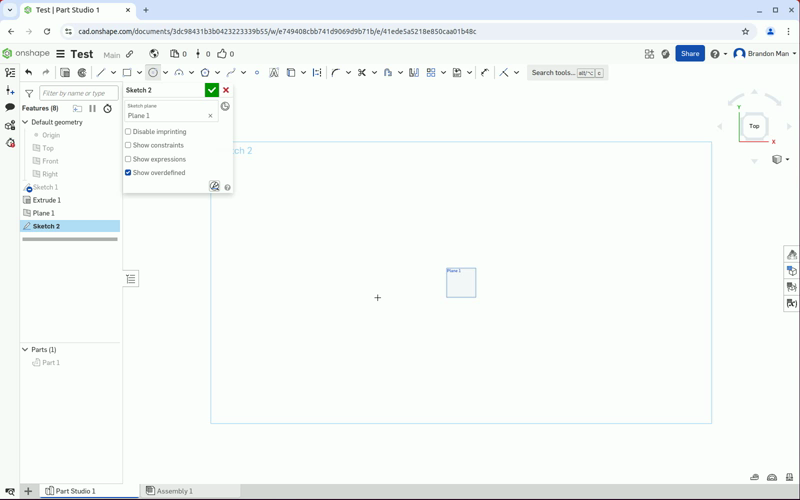
key_up(shift)
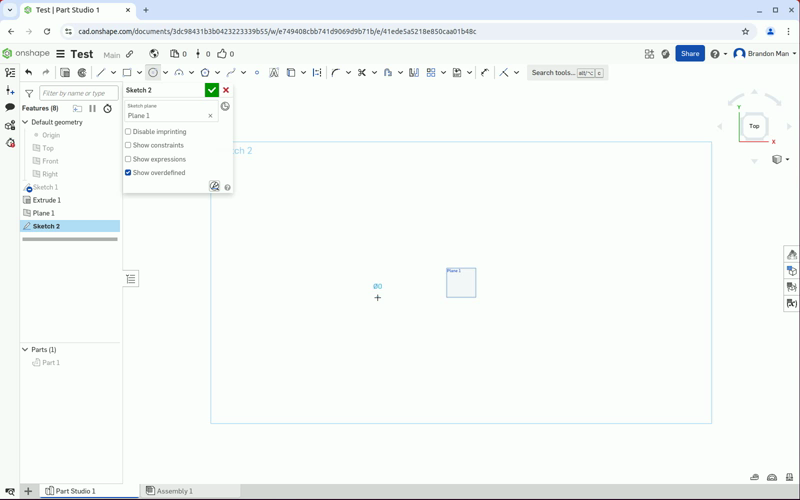
mouse_move(392, 297)
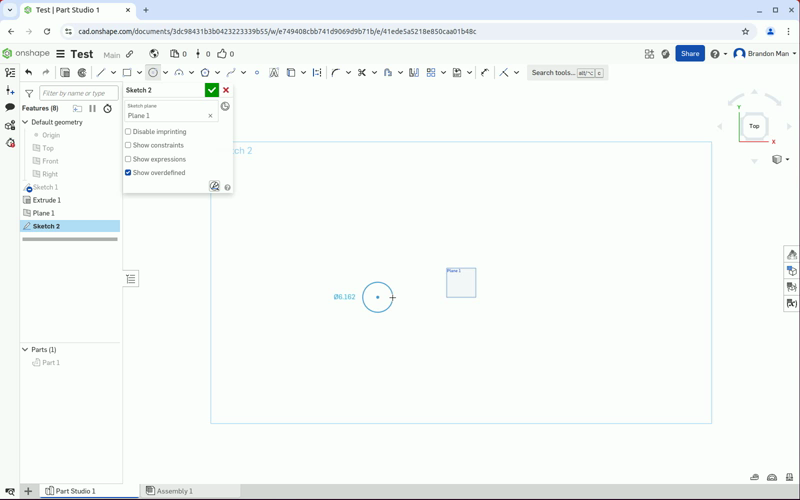
click(392, 297)
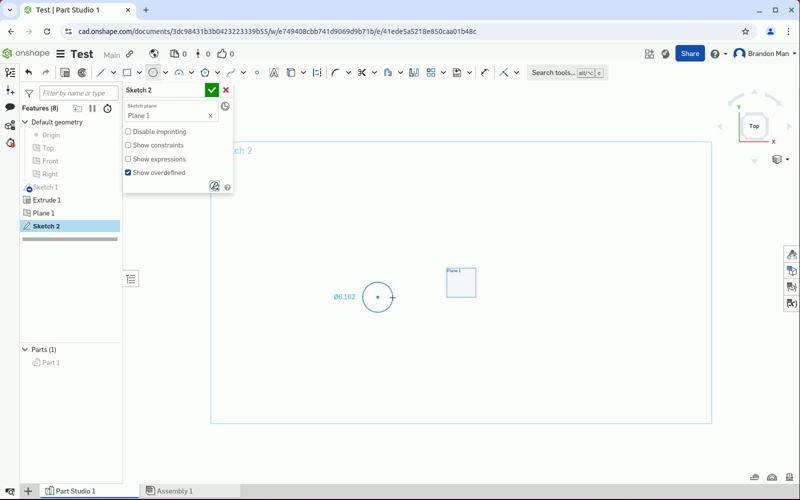
key(esc)
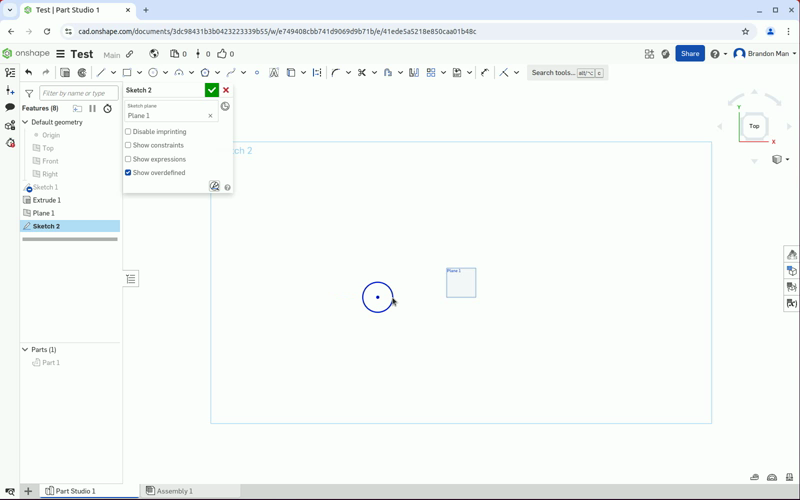
mouse_move(382, 306)
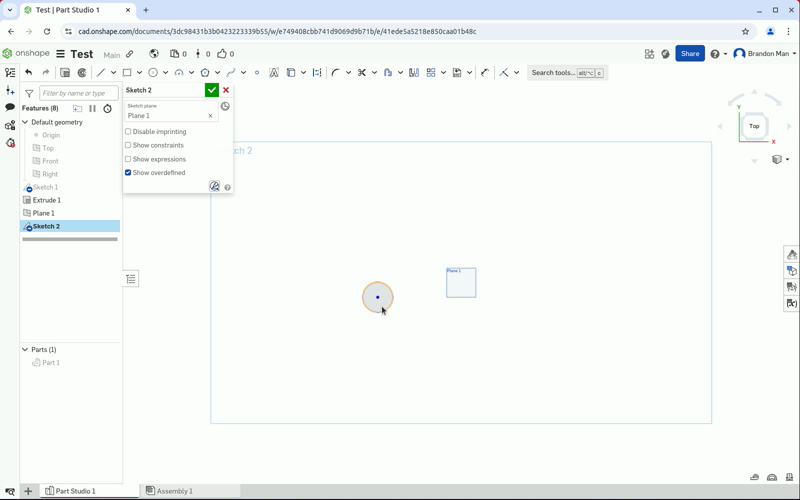
scroll(6)
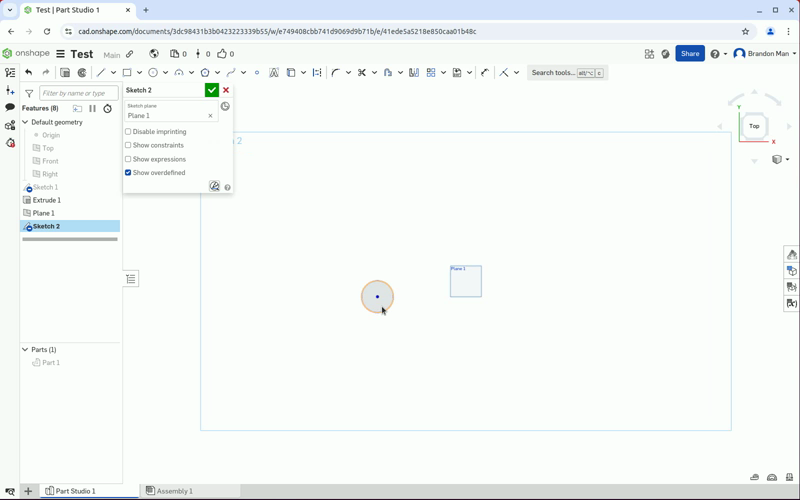
scroll(6)
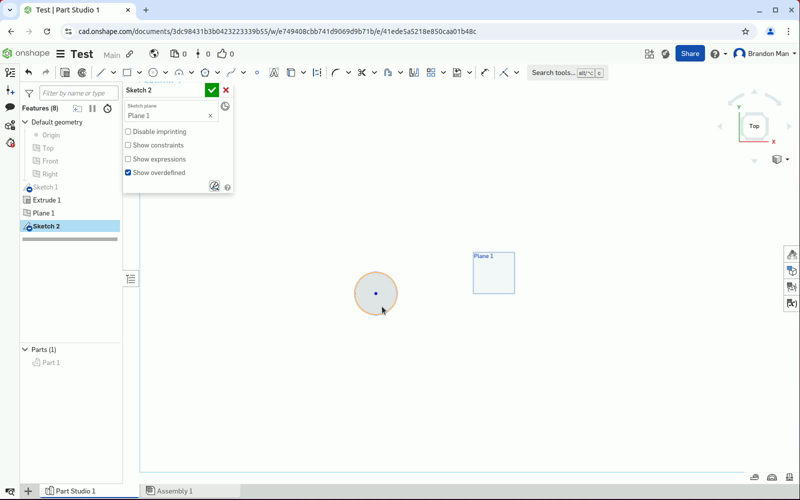
scroll(6)
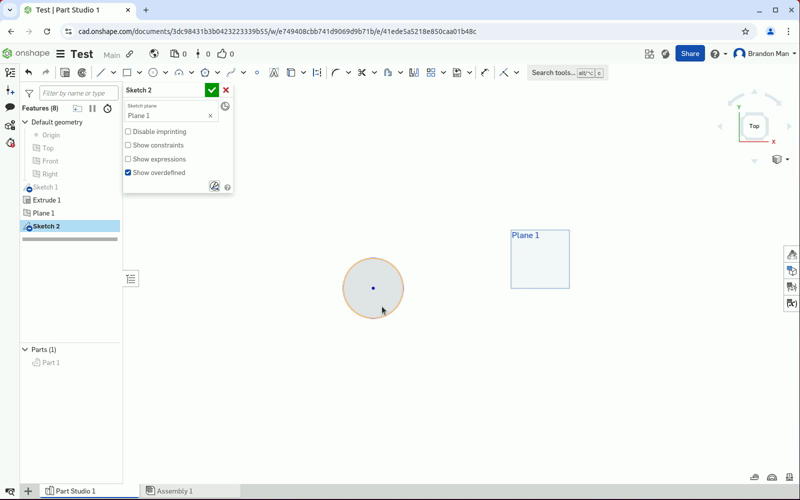
scroll(6)
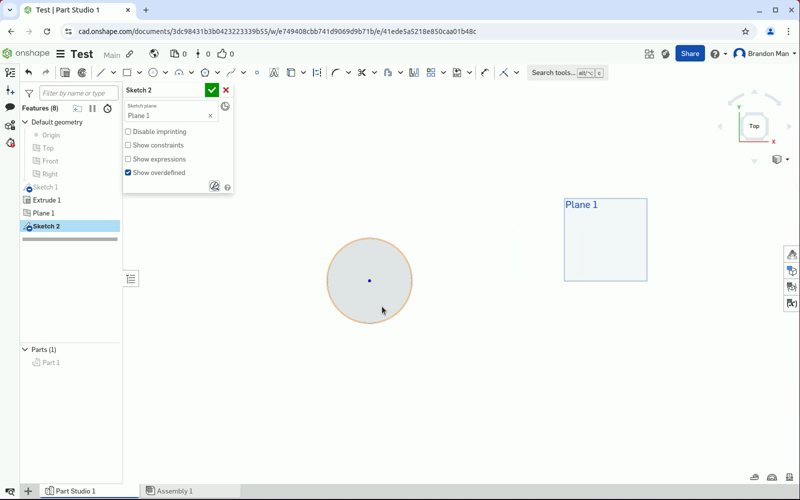
scroll(6)
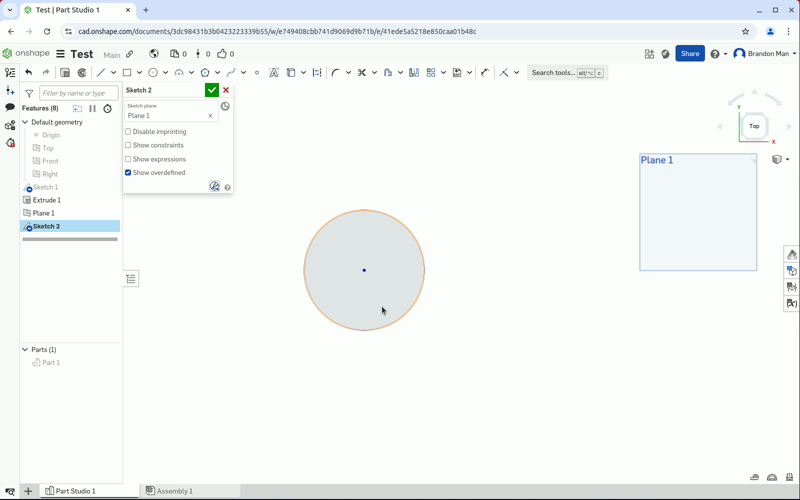
scroll(6)
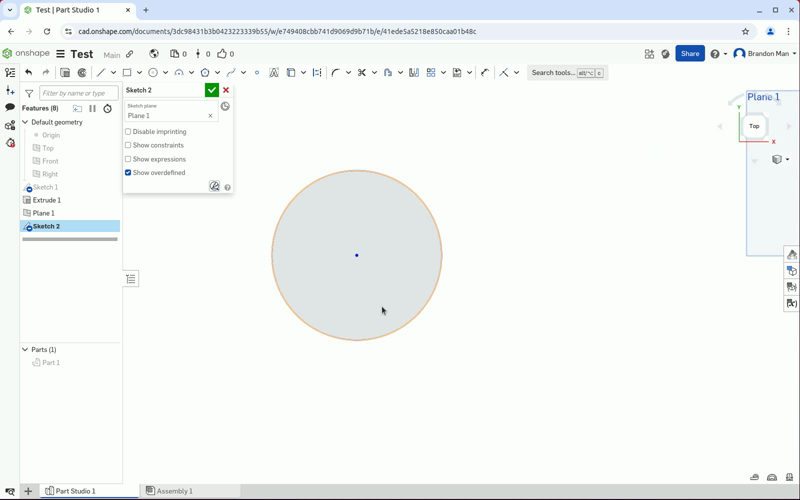
scroll(6)
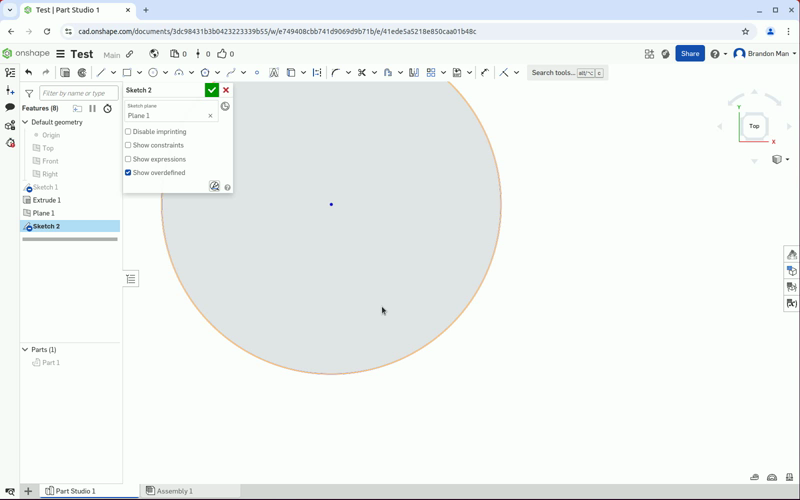
click(382, 306)
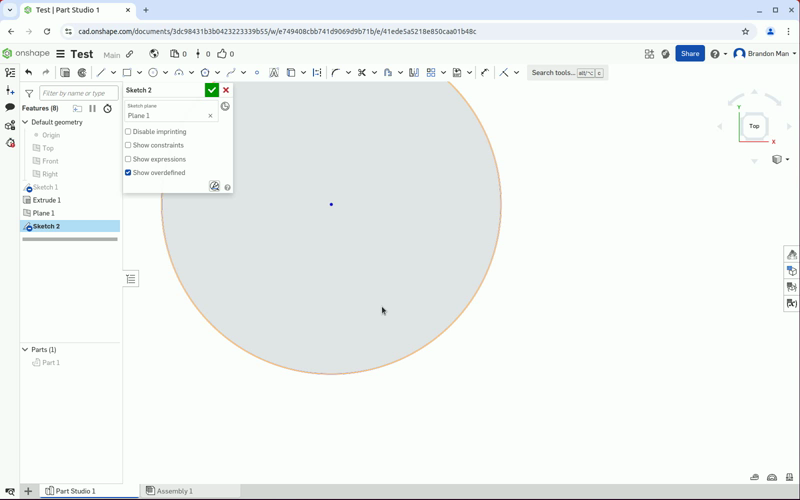
scroll(-6)
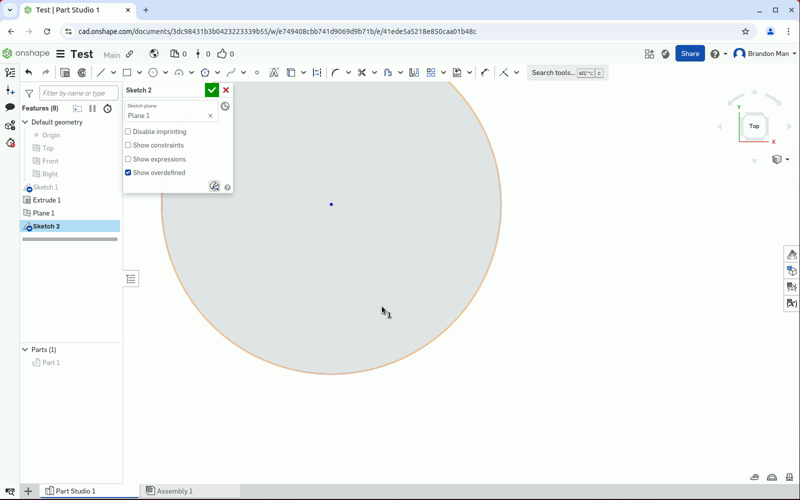
scroll(-6)
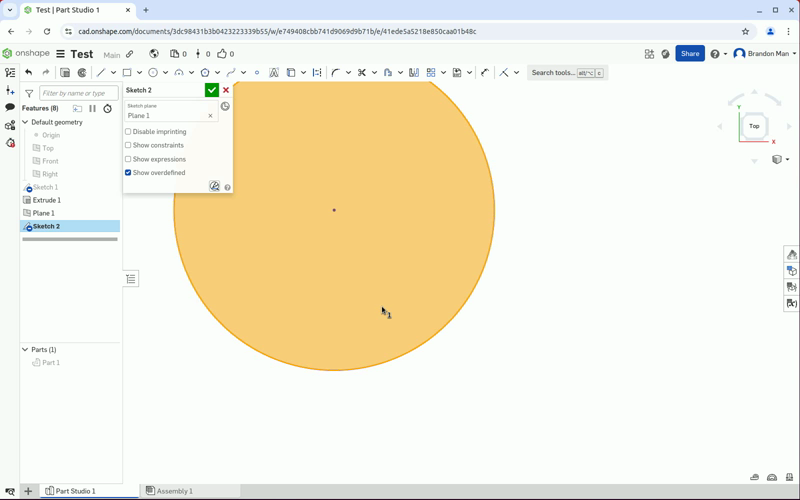
scroll(-6)
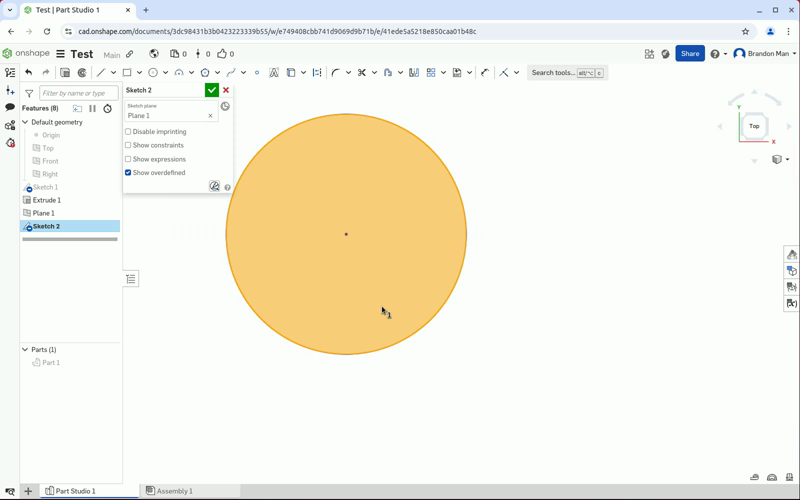
scroll(-6)
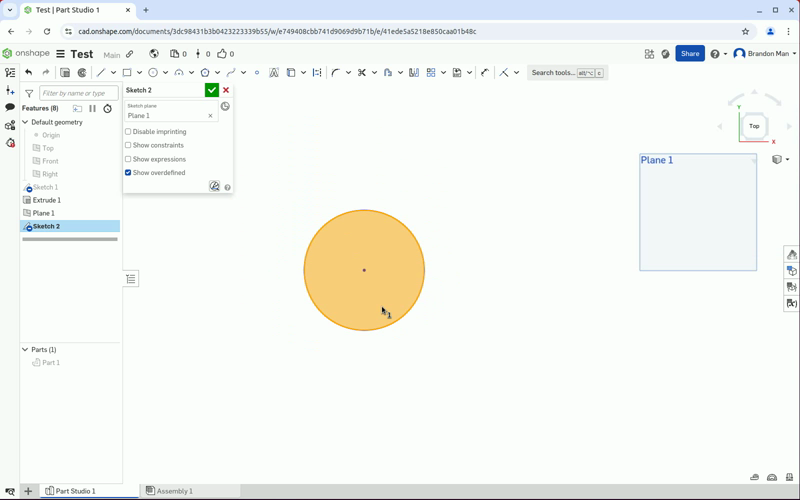
scroll(-6)
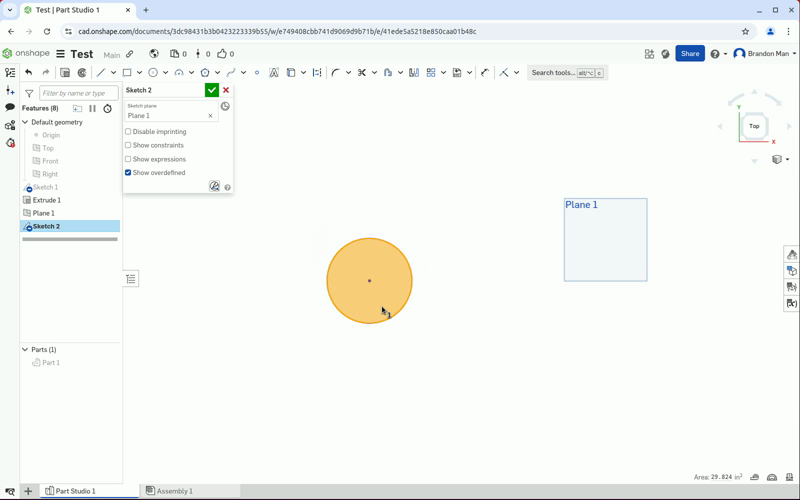
scroll(-6)
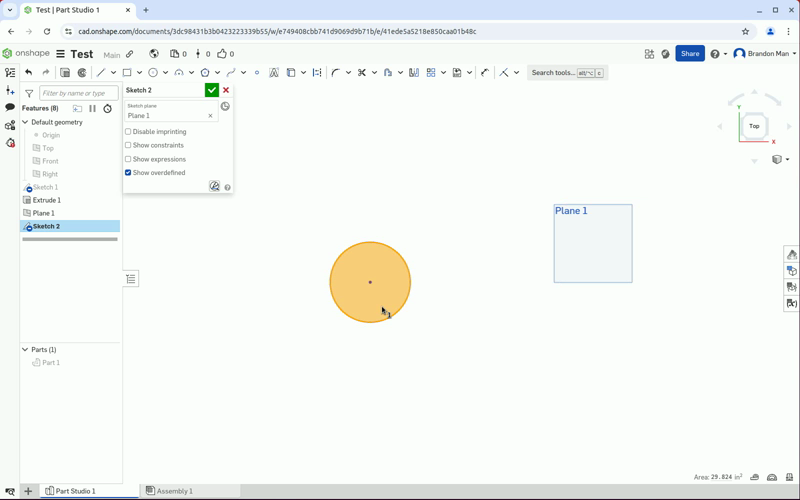
scroll(-6)
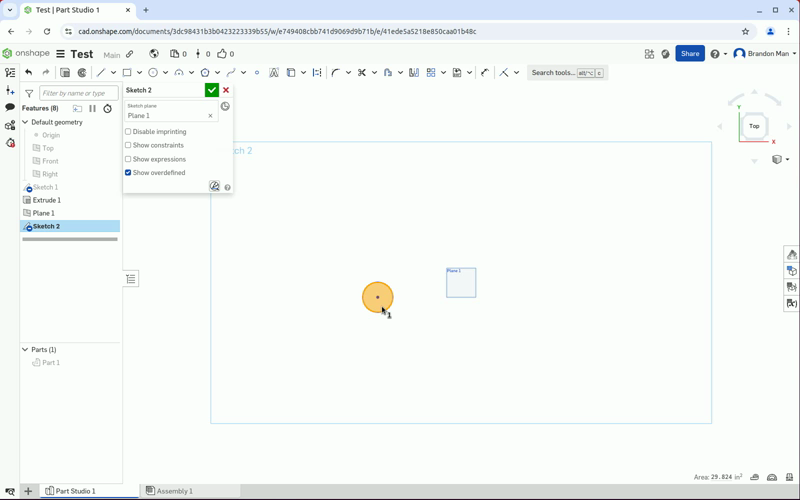
mouse_move(73, 352)
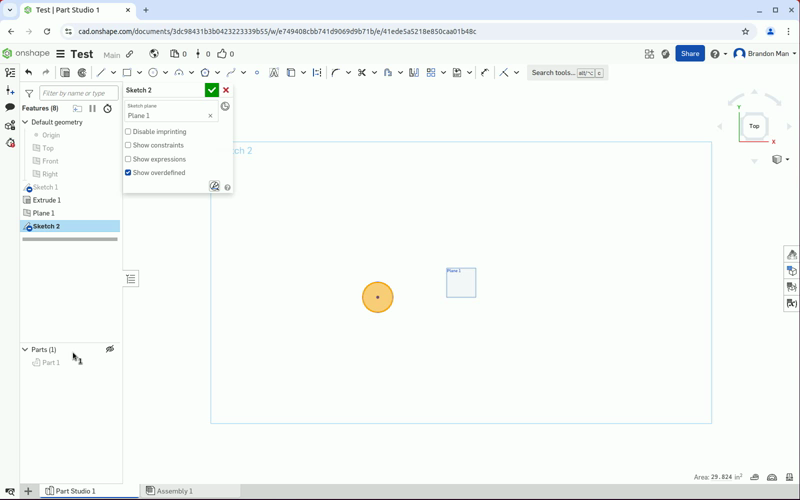
key(shift+y)
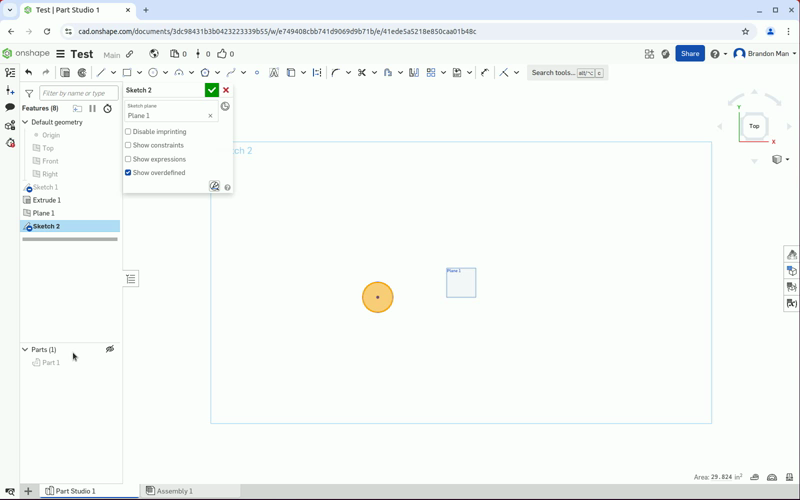
key(shift+e)
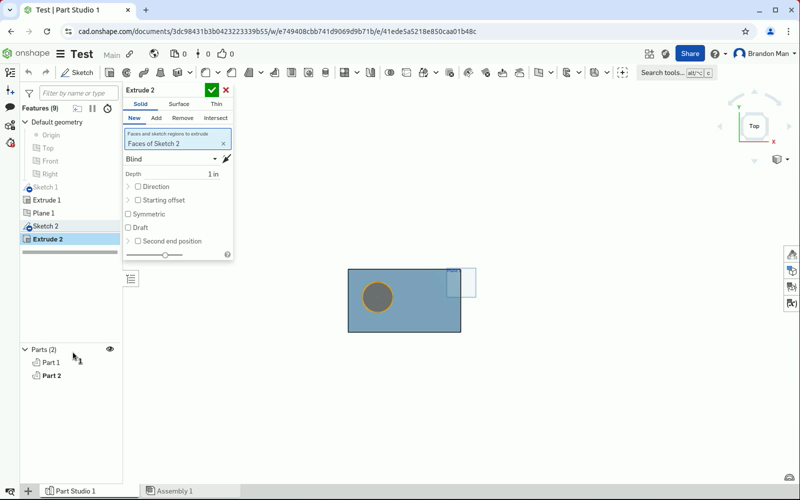
mouse_move(143, 106)
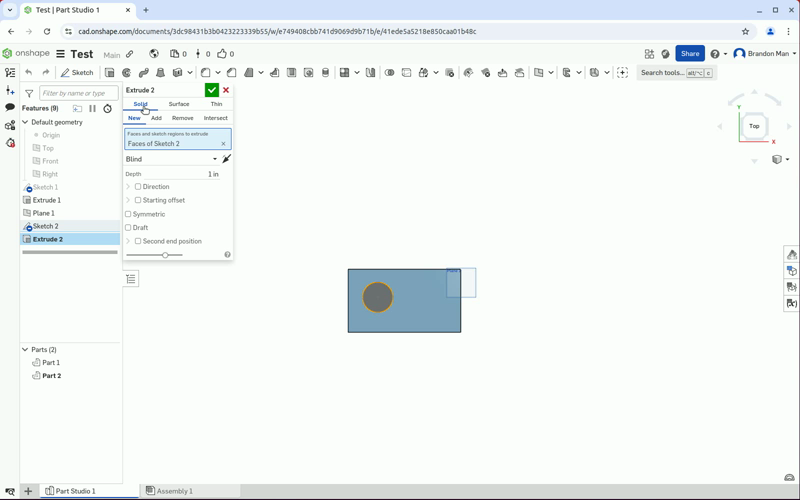
click(143, 106)
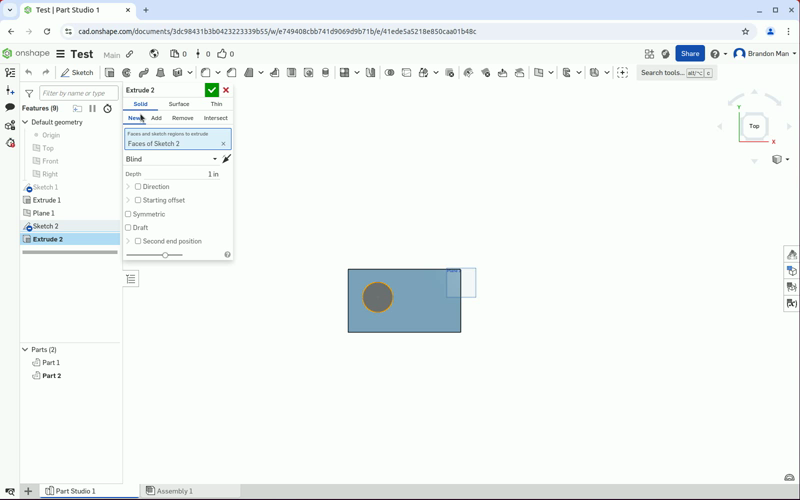
mouse_move(137, 120)
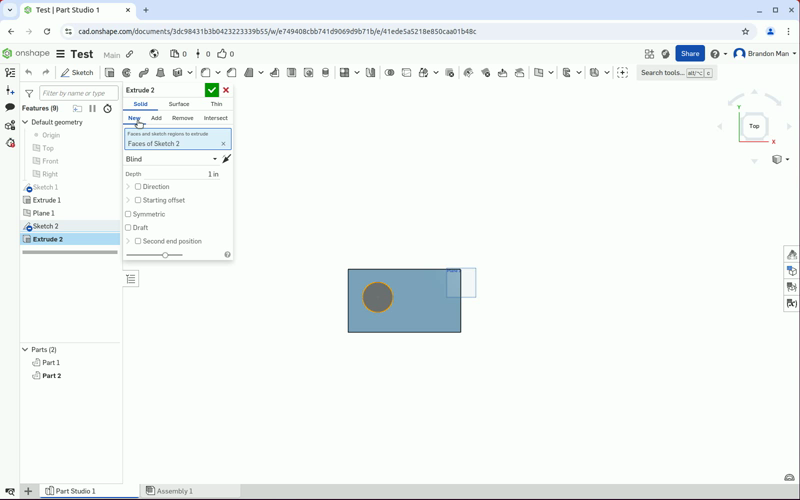
click(137, 120)
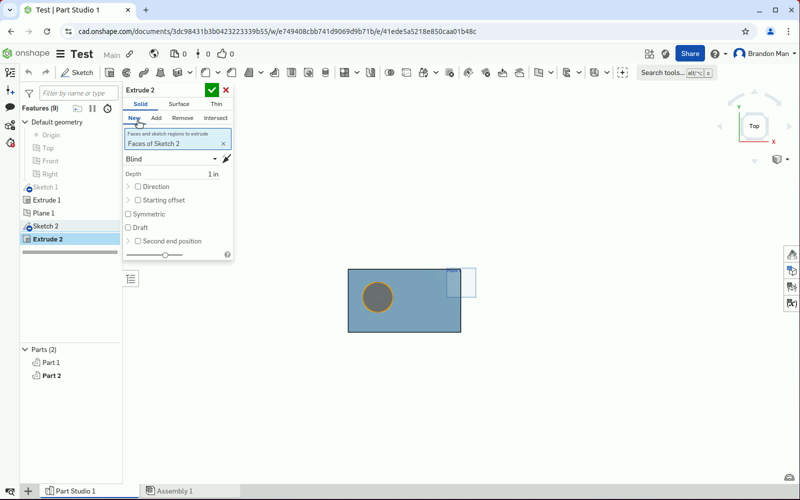
key(tab, 4)
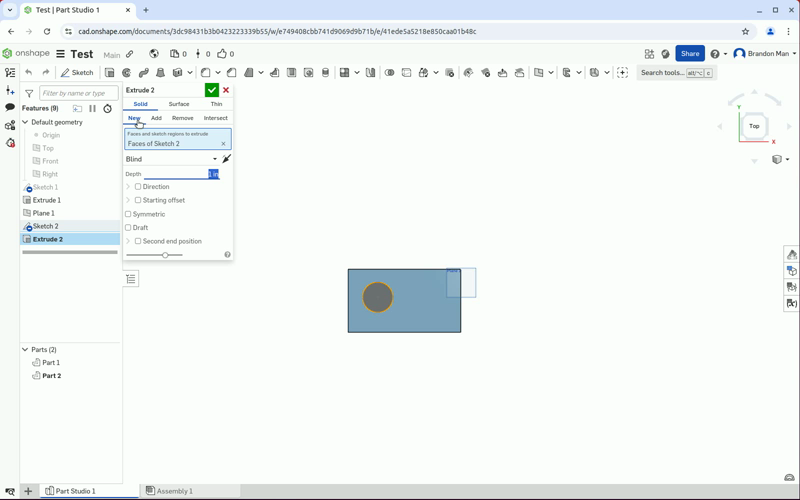
text(5.777)
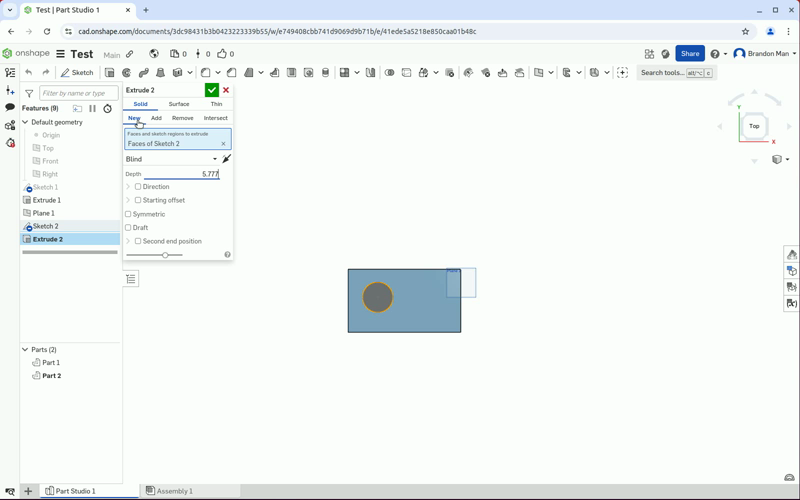
key(enter)
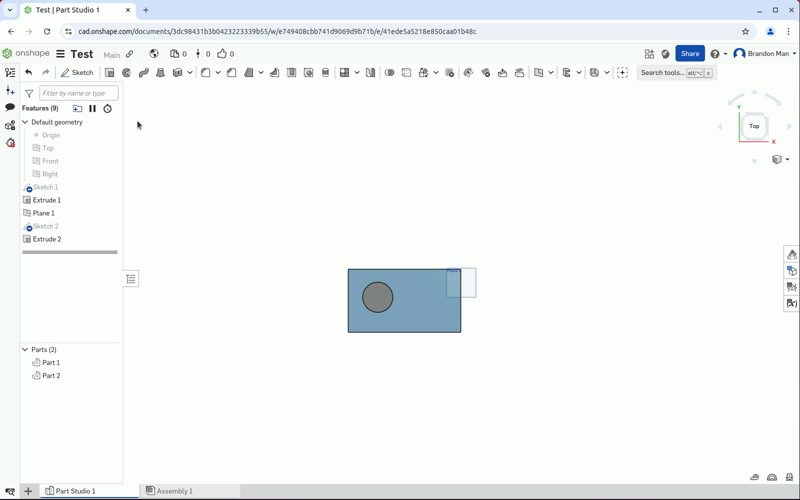
key(shift+h)
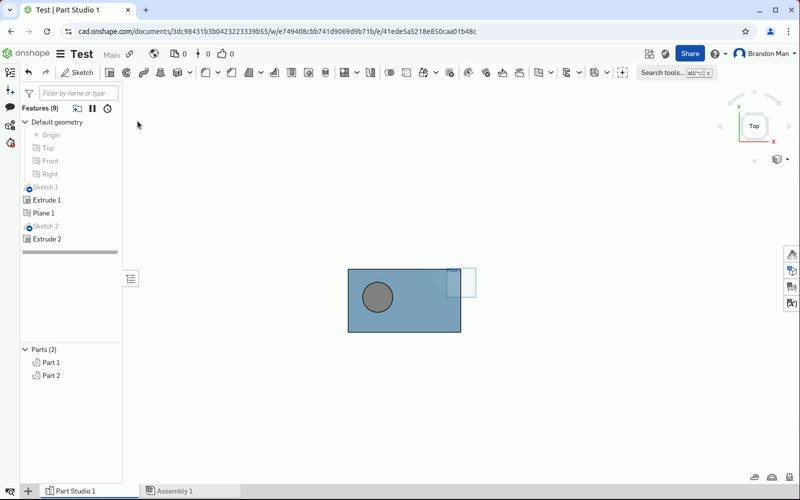
key(shift+h)
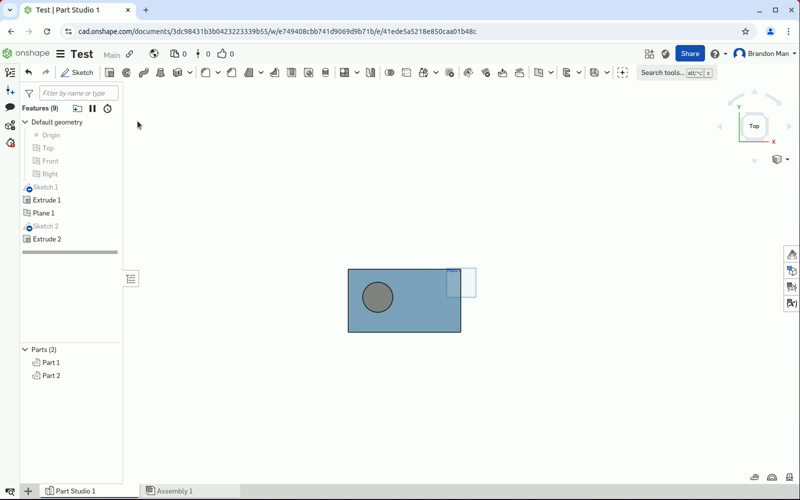
key(shift+7)
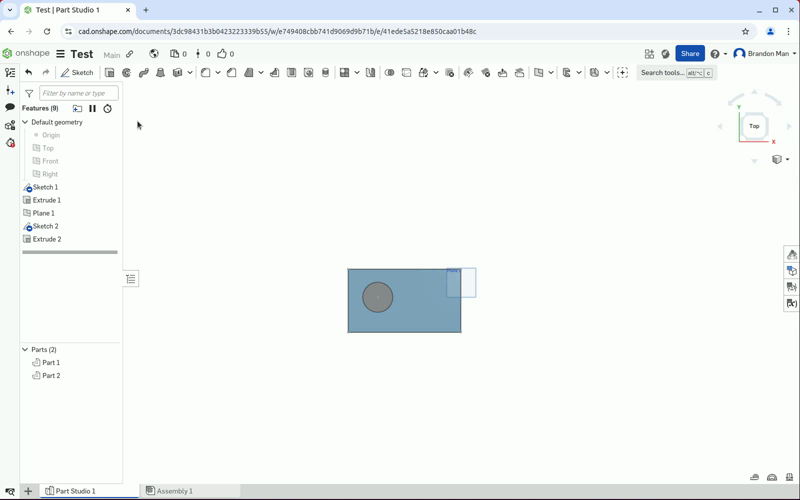
key(up, 3)
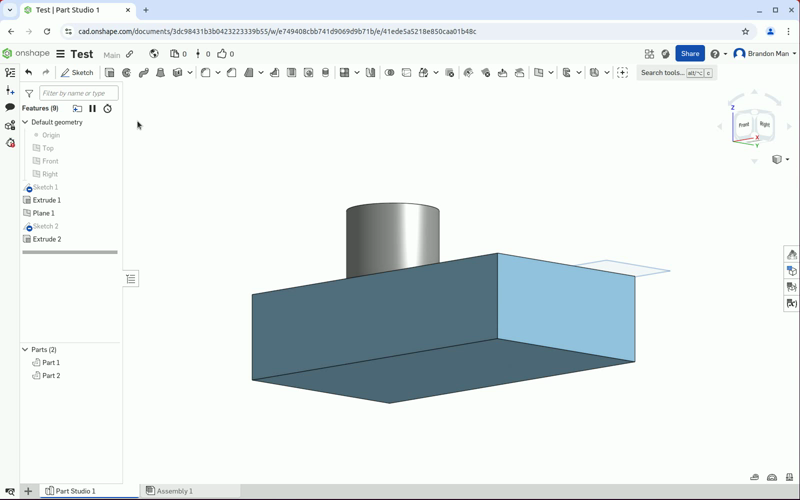
key(left, 3)
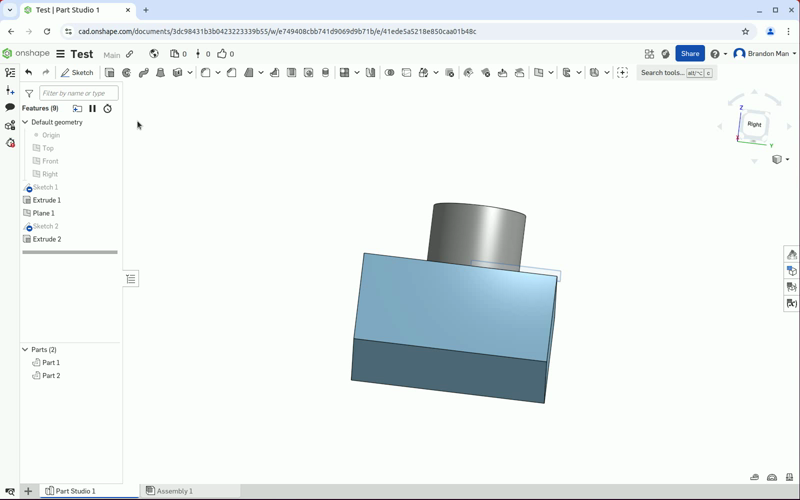
key(right, 3)
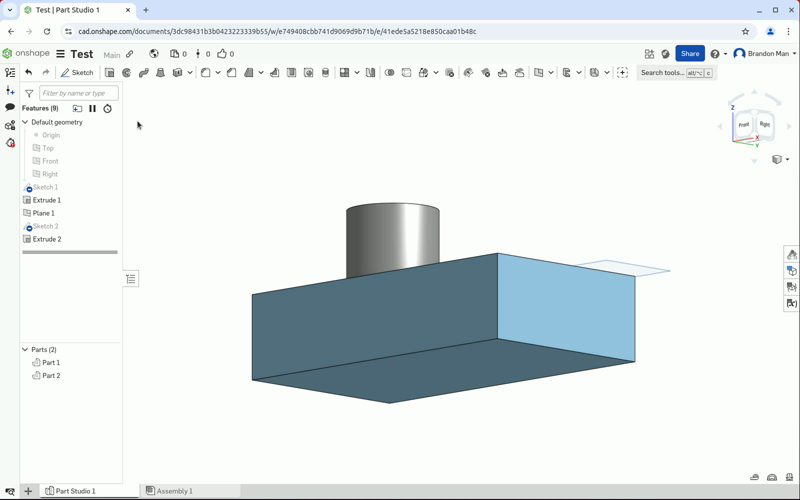
key(down, 3)
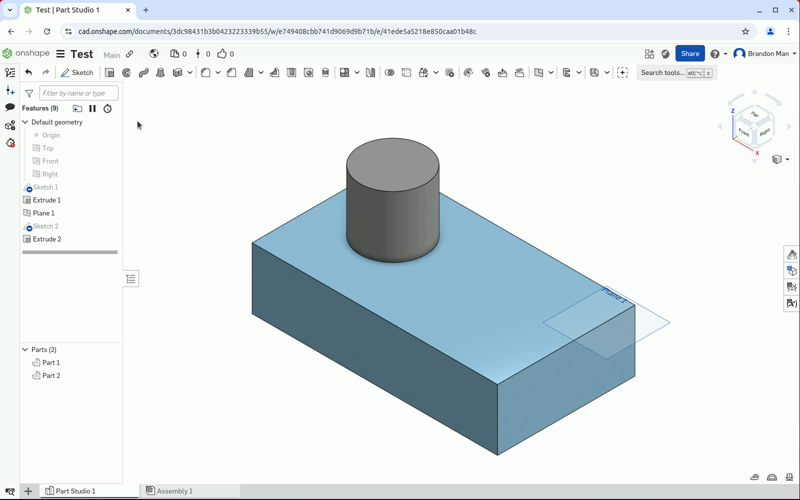
mouse_move(73, 189)
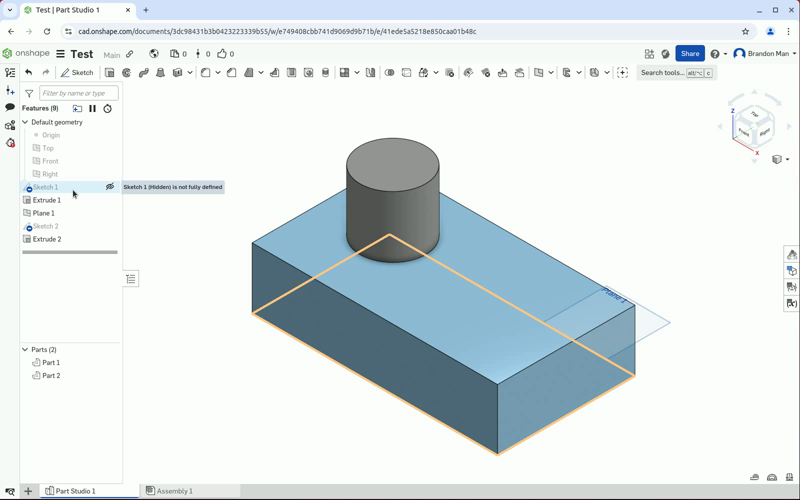
click(73, 189)